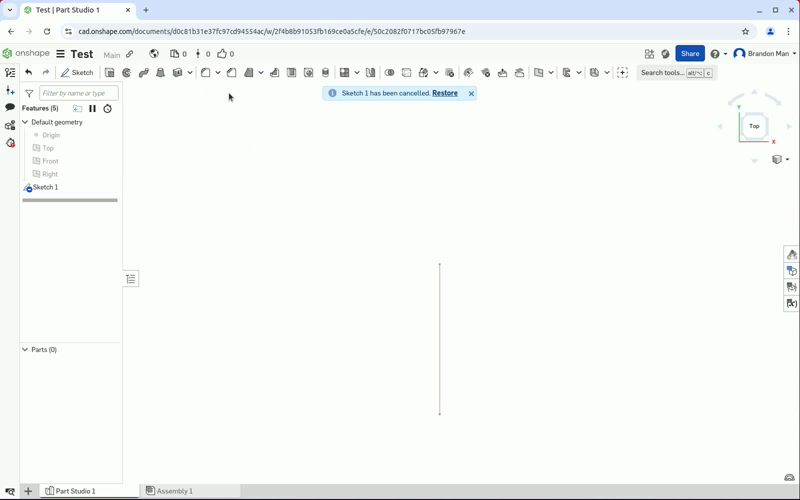
key(shift+h)
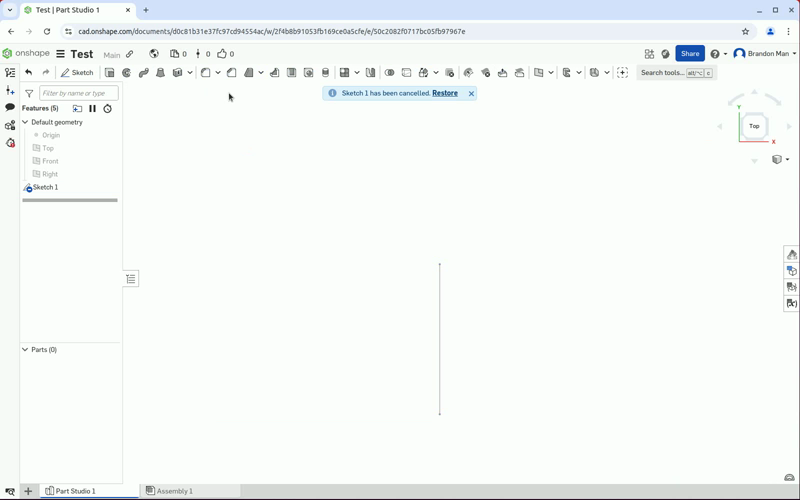
key(shift+s)
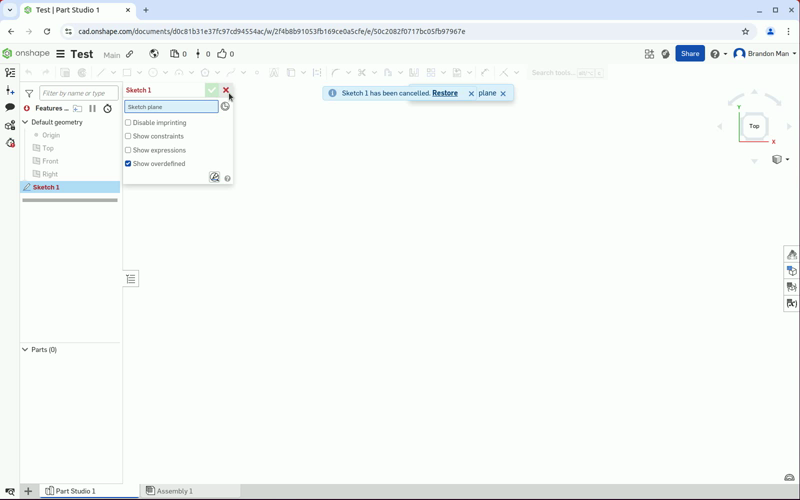
mouse_move(73, 150)
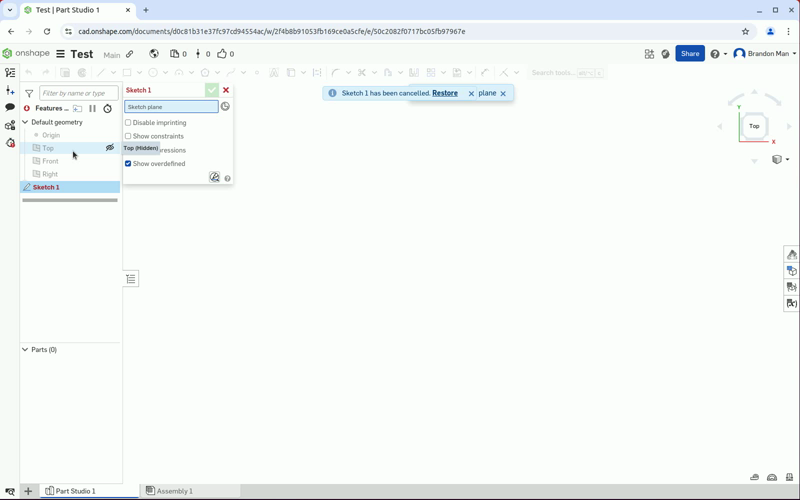
click(73, 150)
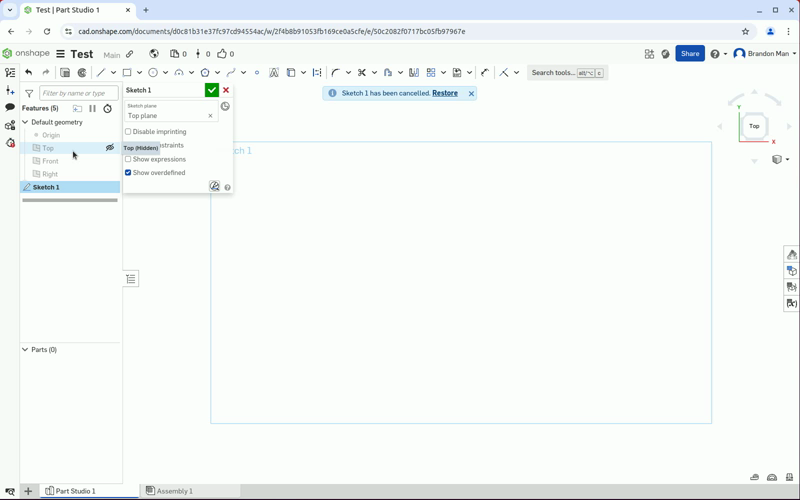
mouse_move(73, 352)
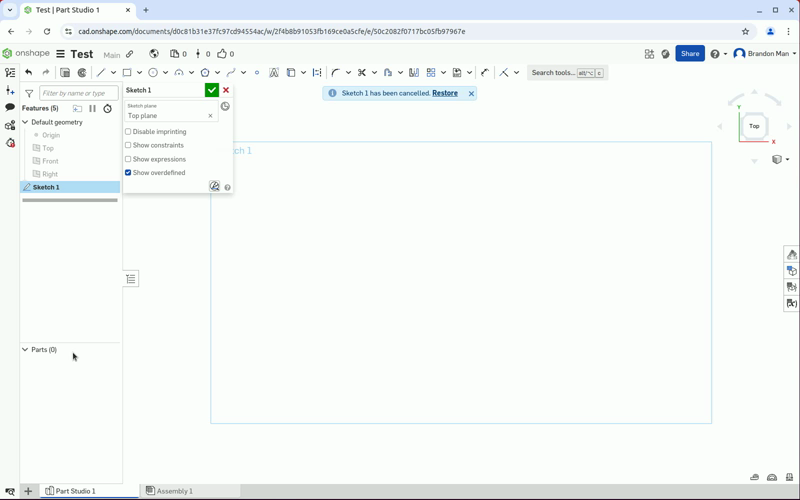
key(y)
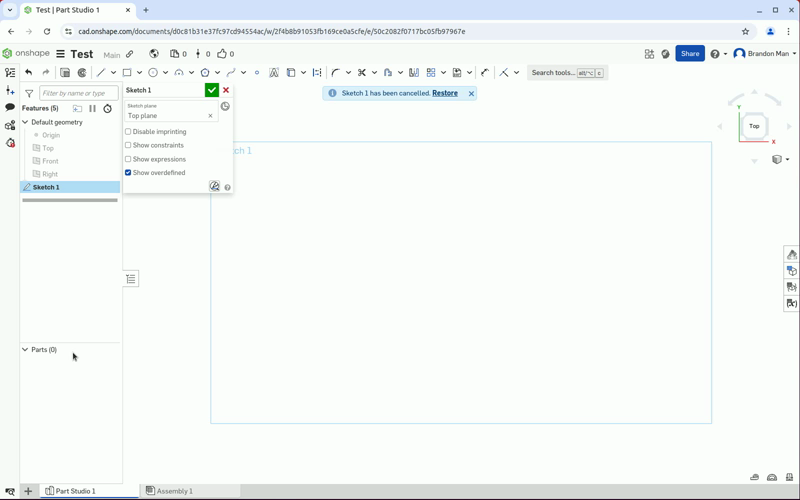
key(l)
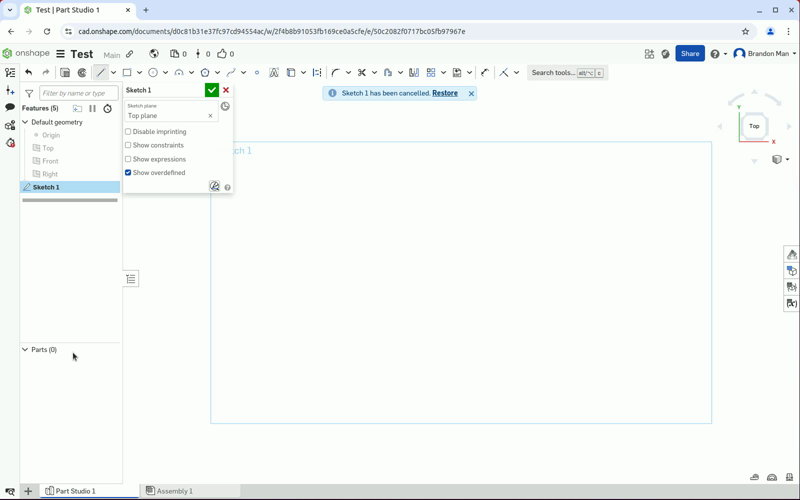
key_down(shift)
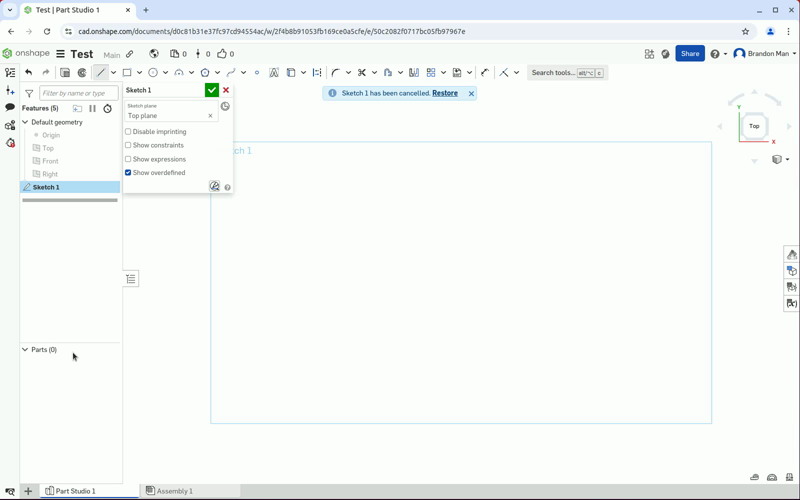
mouse_move(460, 282)
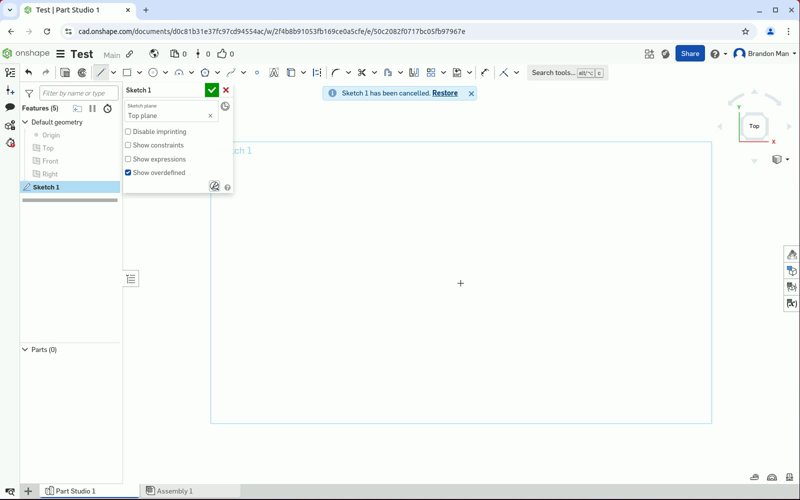
click(460, 282)
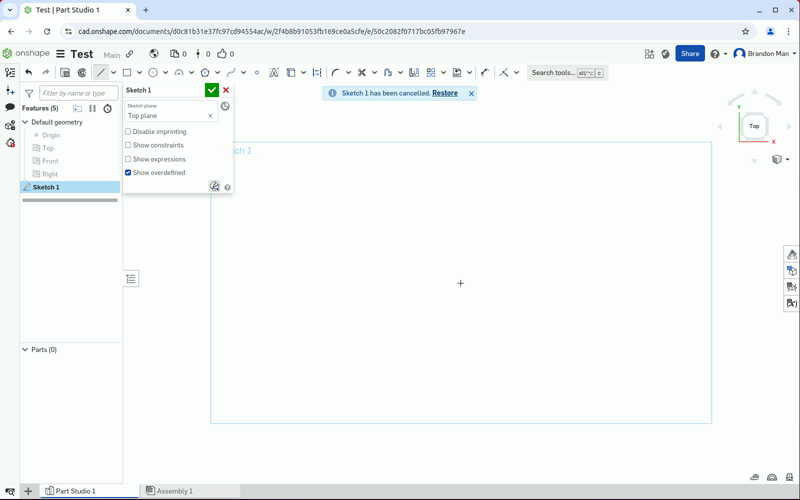
key_up(shift)
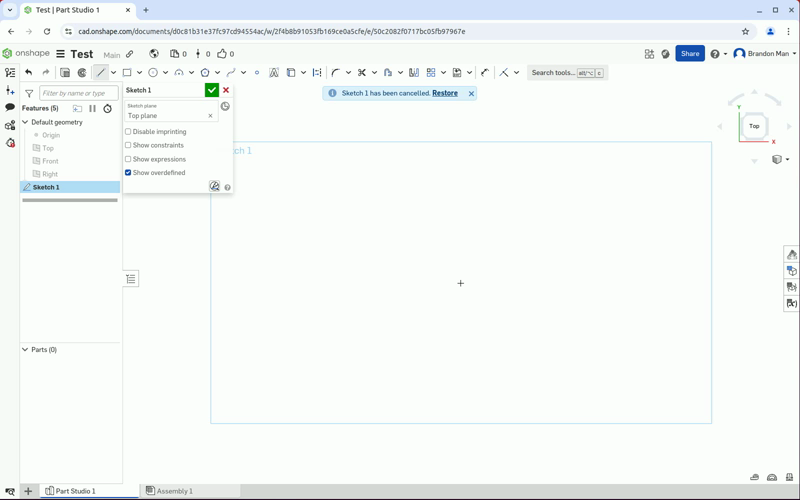
key_down(shift)
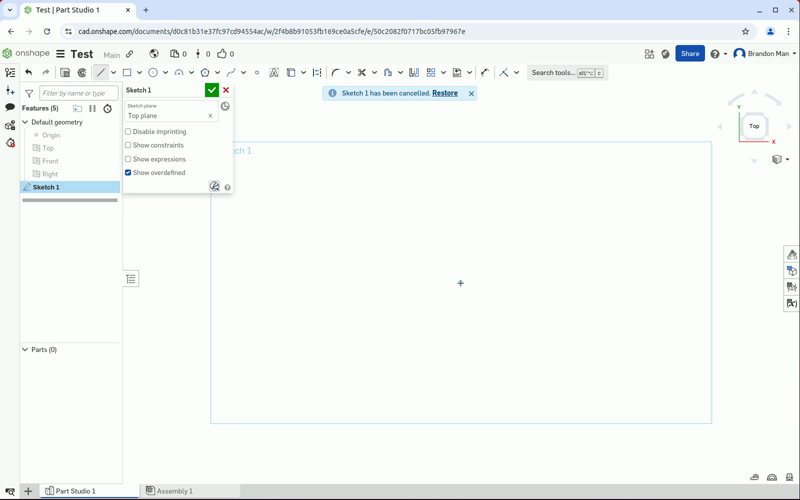
mouse_move(550, 282)
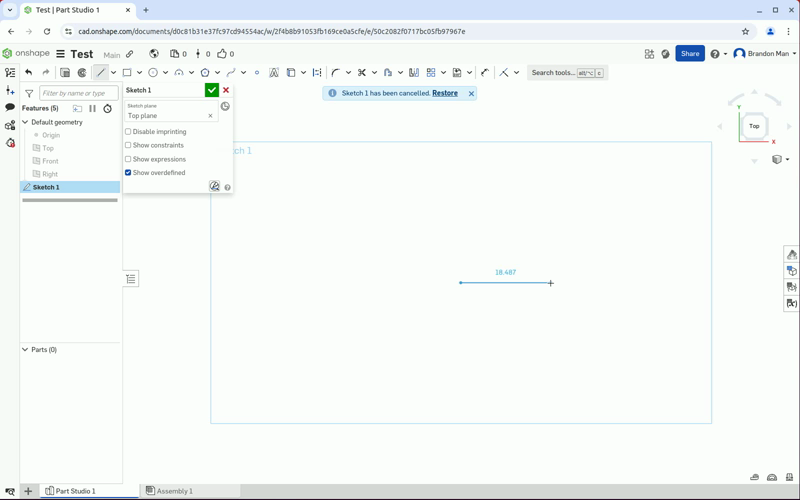
click(550, 282)
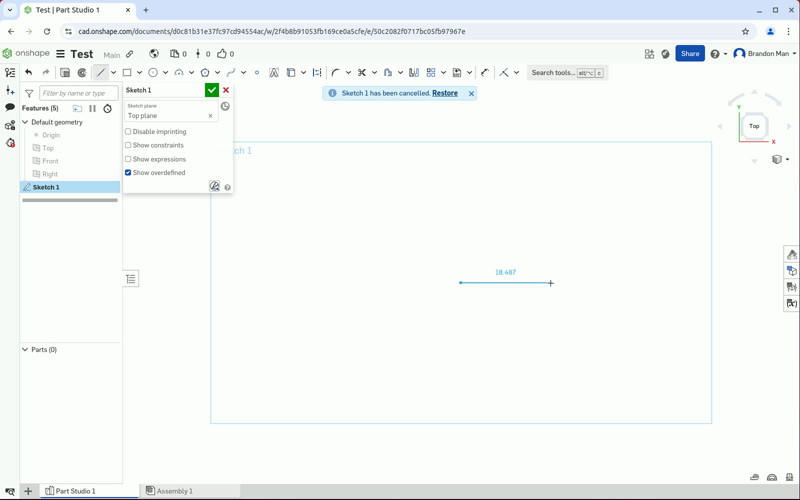
key_up(shift)
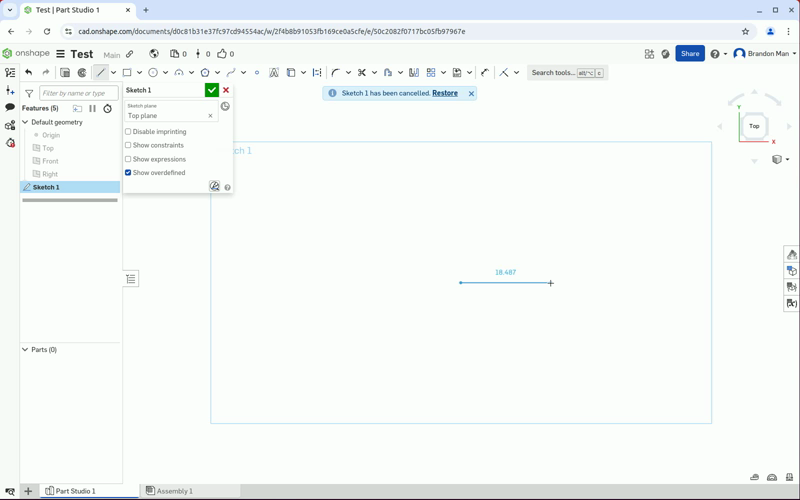
key_down(shift)
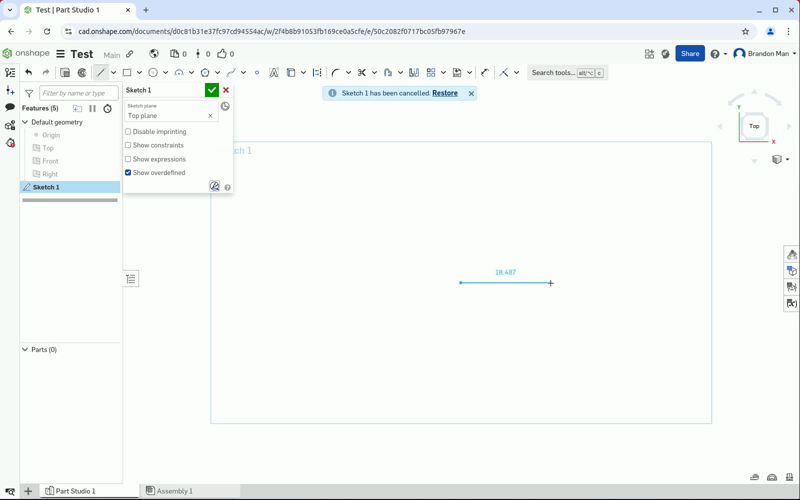
mouse_move(550, 170)
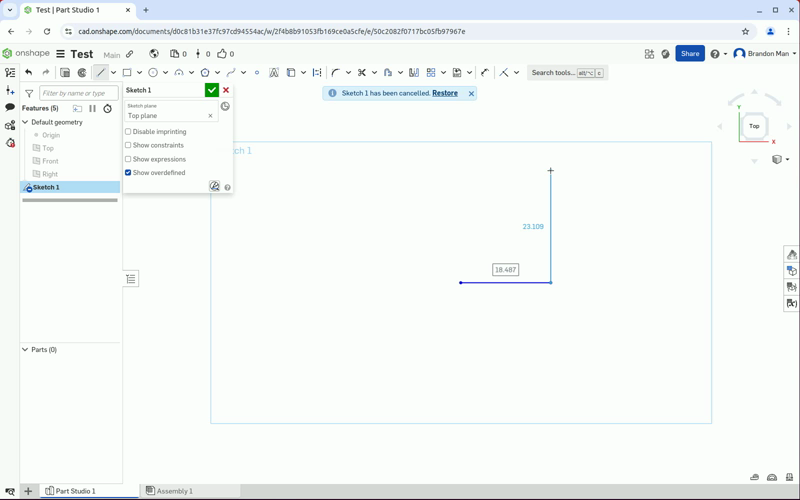
click(550, 170)
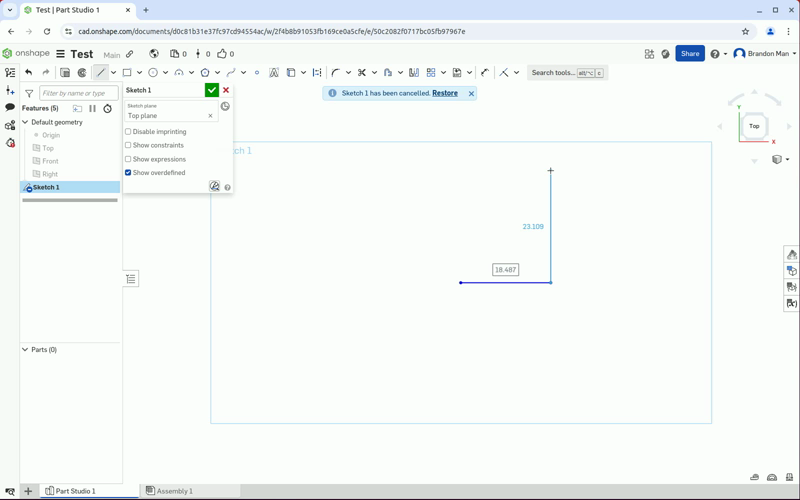
key_up(shift)
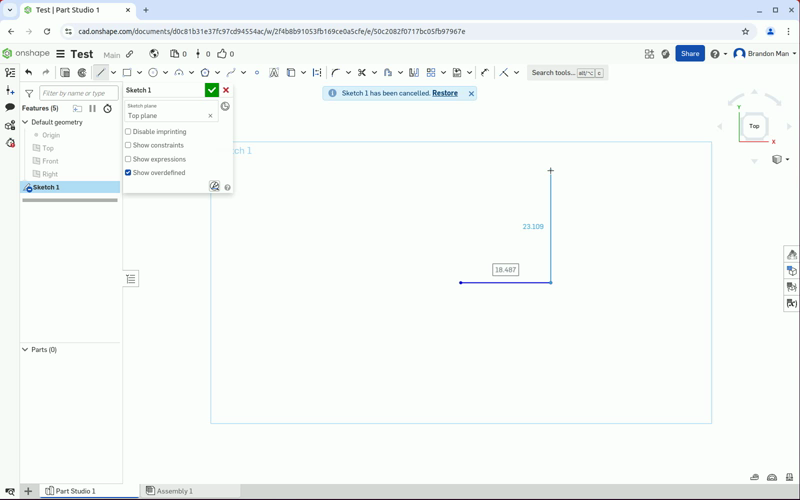
key_down(shift)
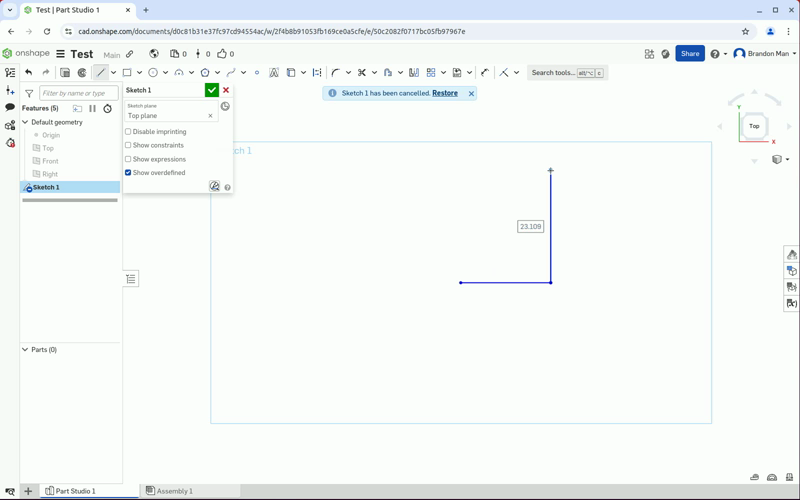
mouse_move(580, 170)
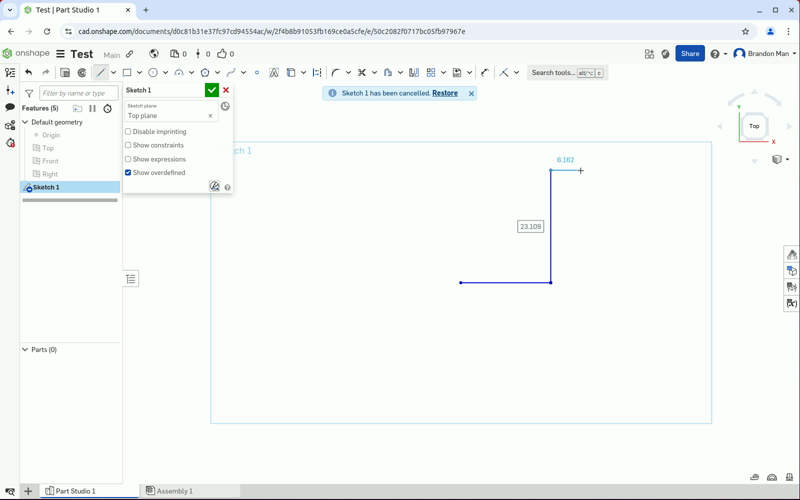
mouse_move(538, 170)
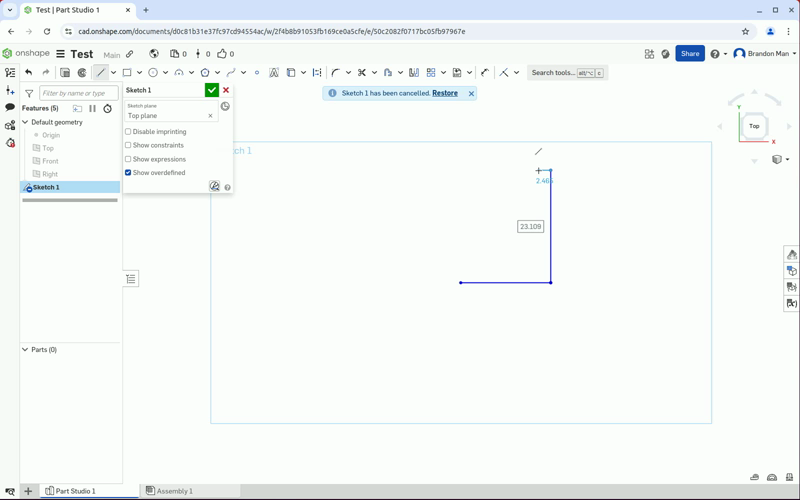
click(538, 170)
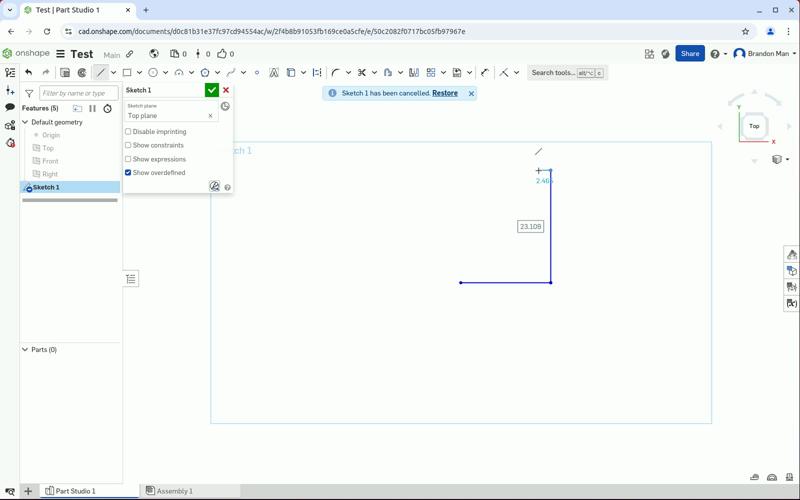
key_up(shift)
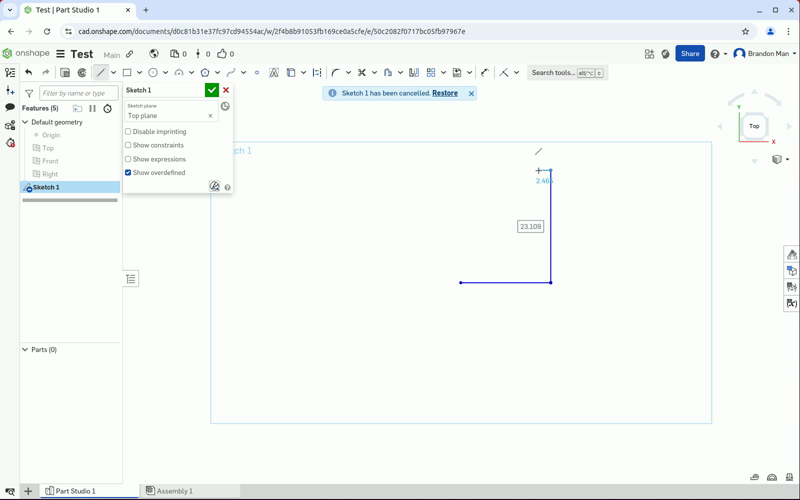
key_down(shift)
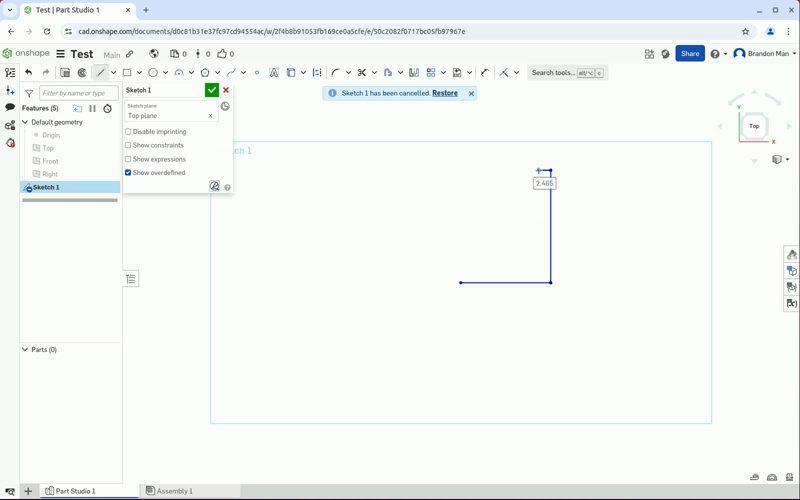
mouse_move(460, 282)
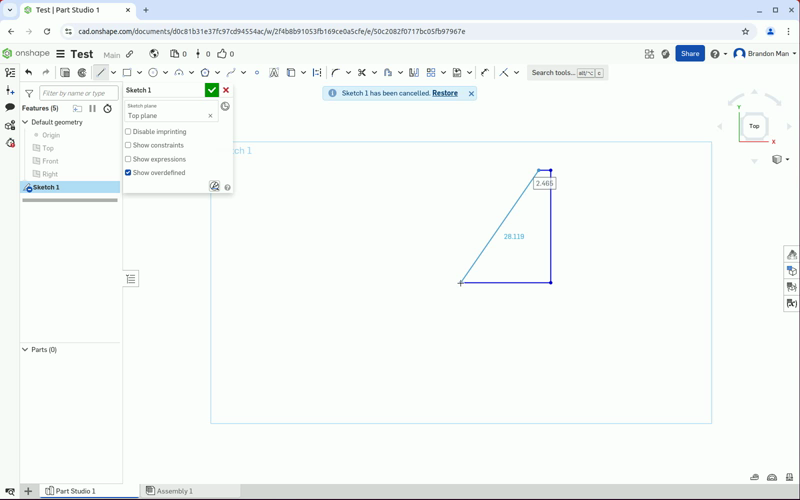
key_up(shift)
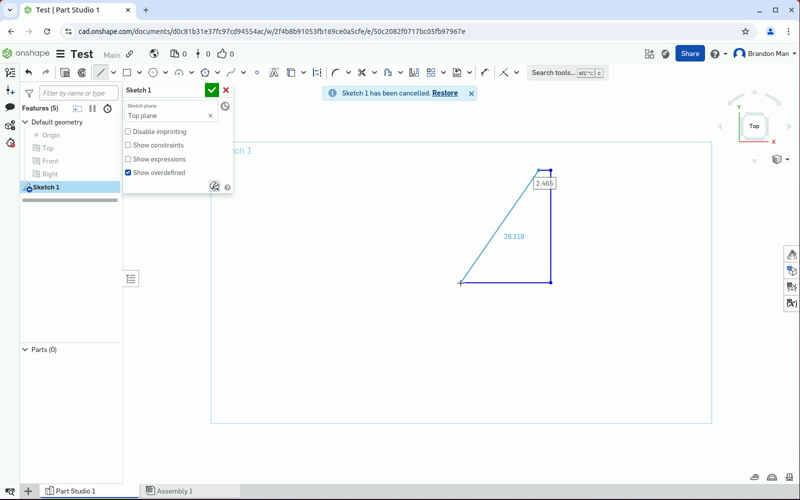
click(460, 282)
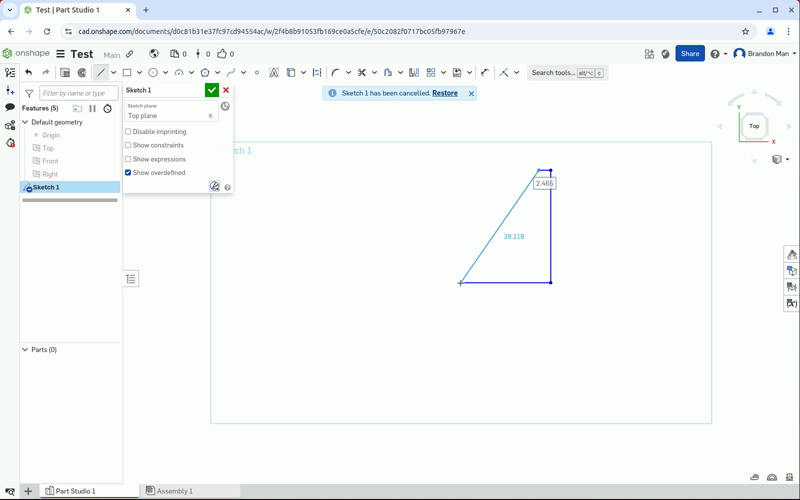
key(esc)
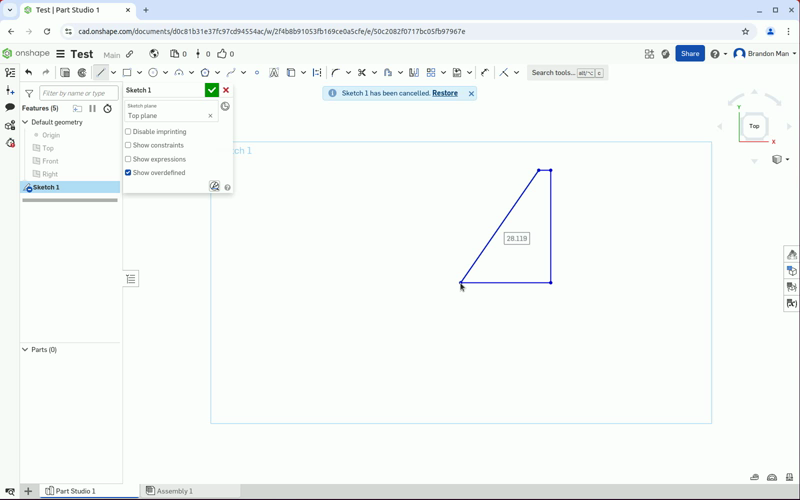
key(l)
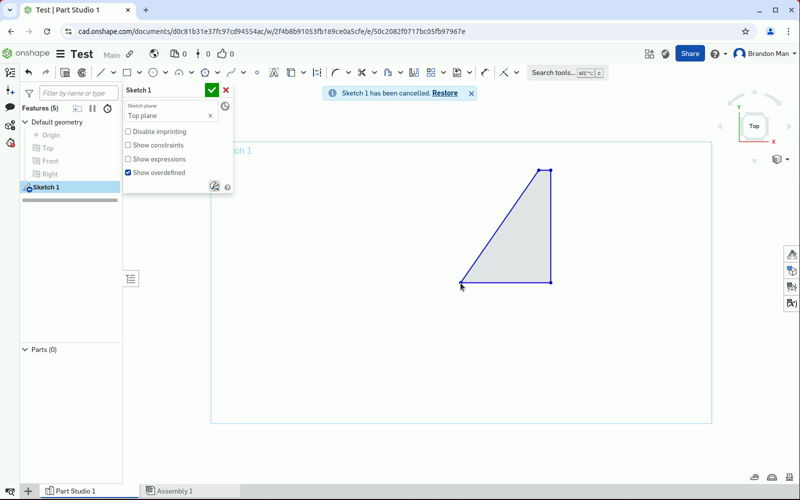
key_down(shift)
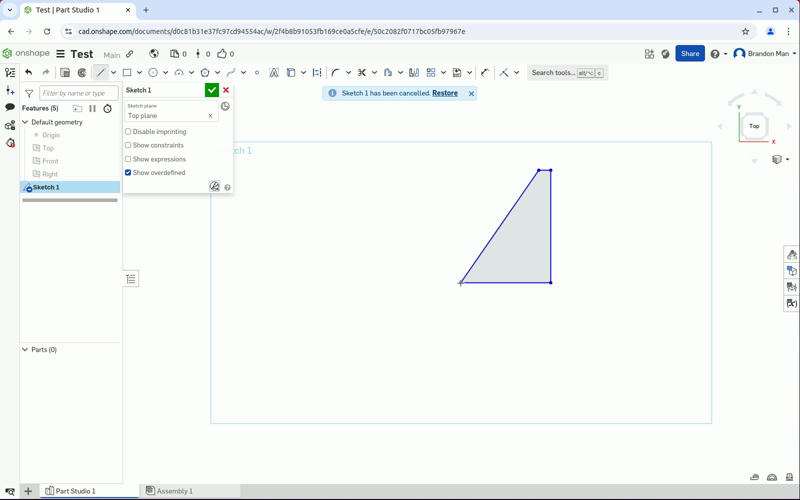
mouse_move(482, 271)
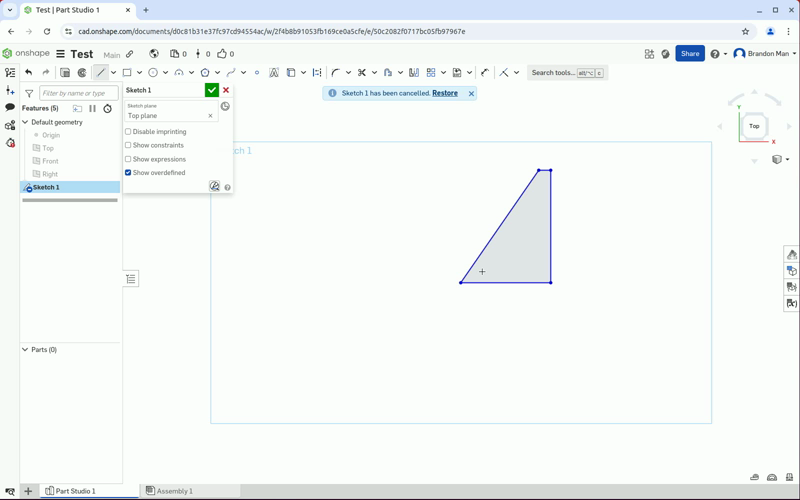
click(482, 271)
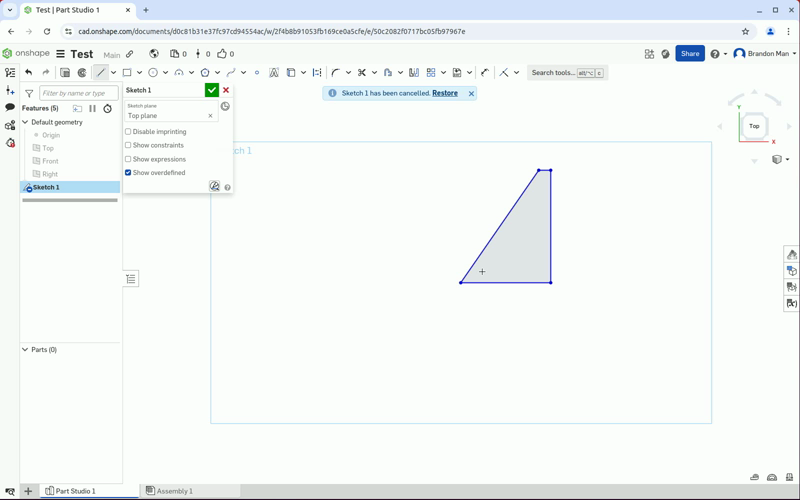
key_up(shift)
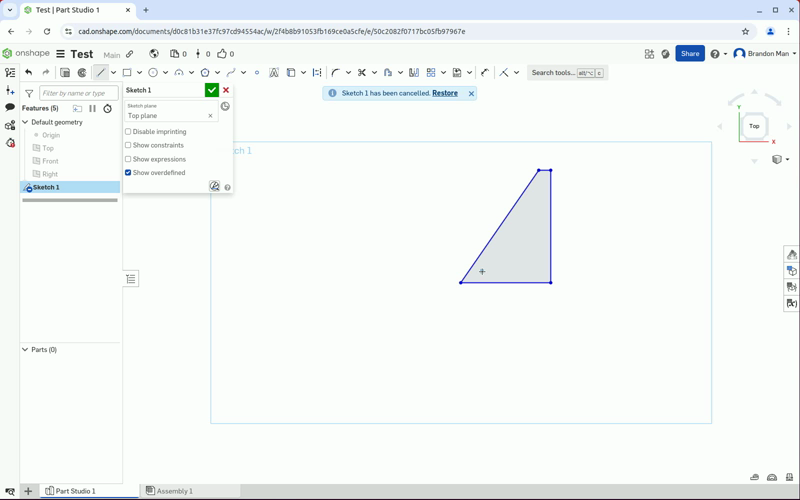
key_down(shift)
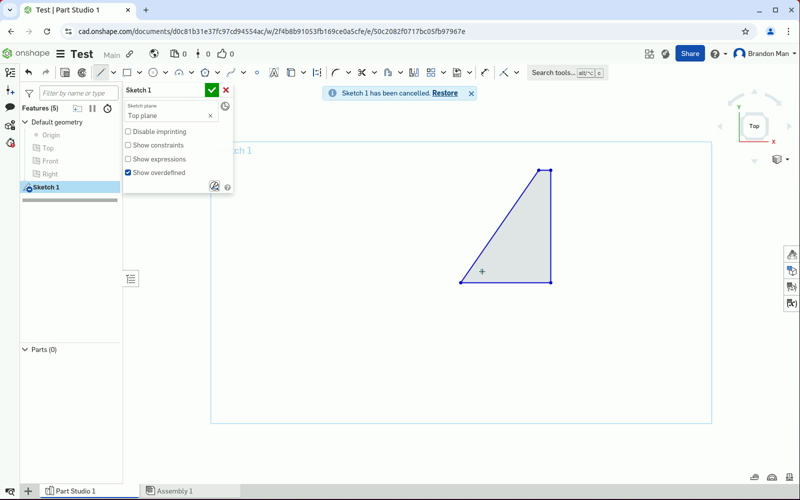
mouse_move(512, 271)
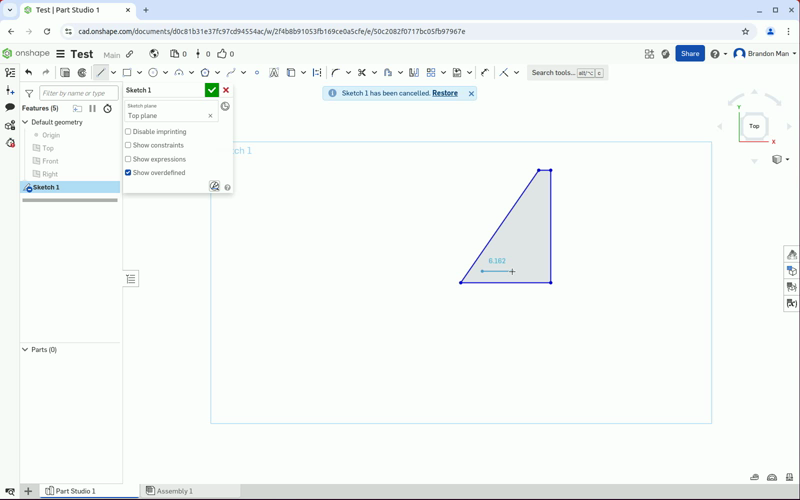
mouse_move(538, 271)
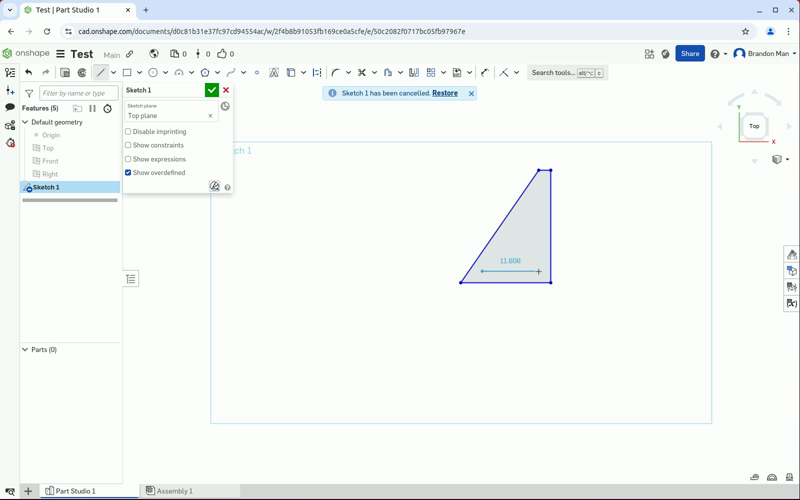
click(538, 271)
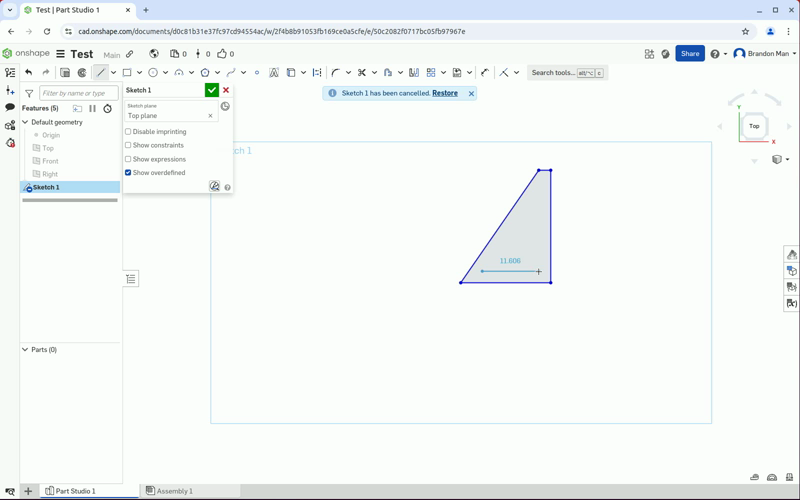
key_up(shift)
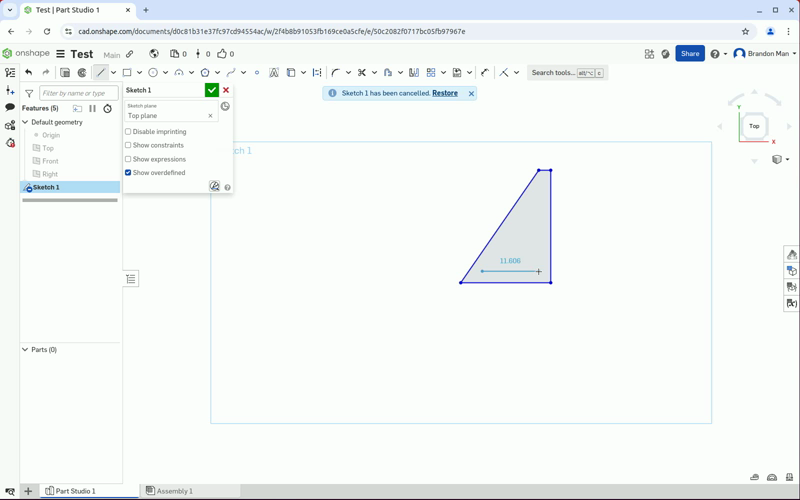
key_down(shift)
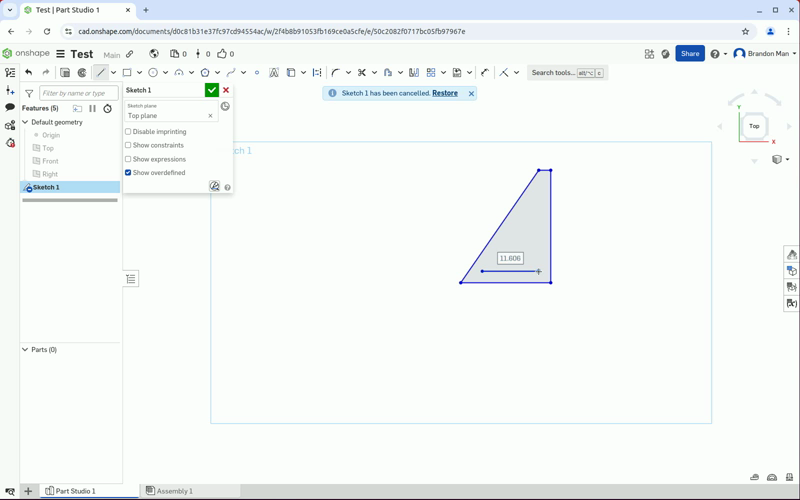
mouse_move(538, 190)
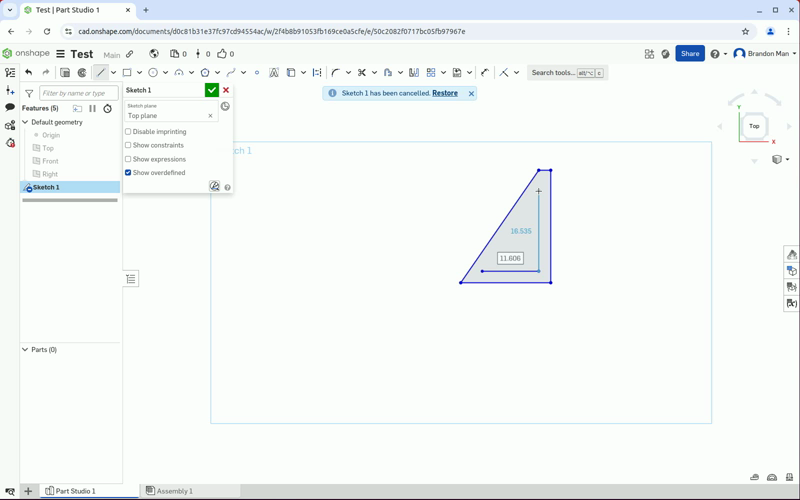
click(538, 190)
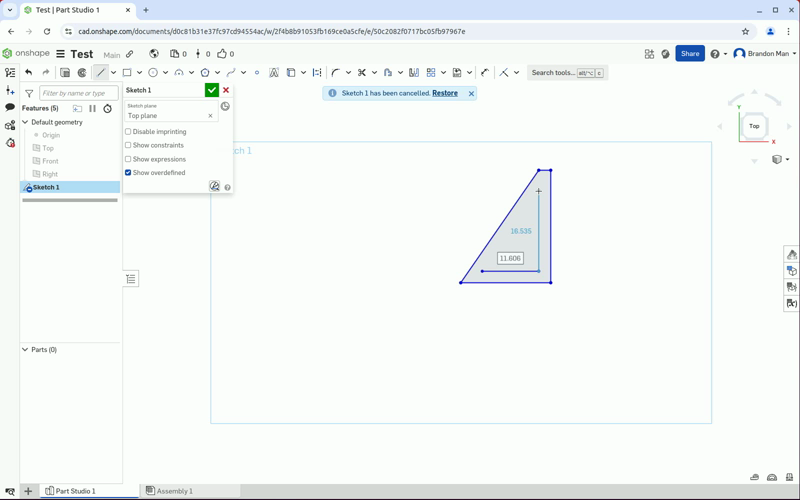
key_up(shift)
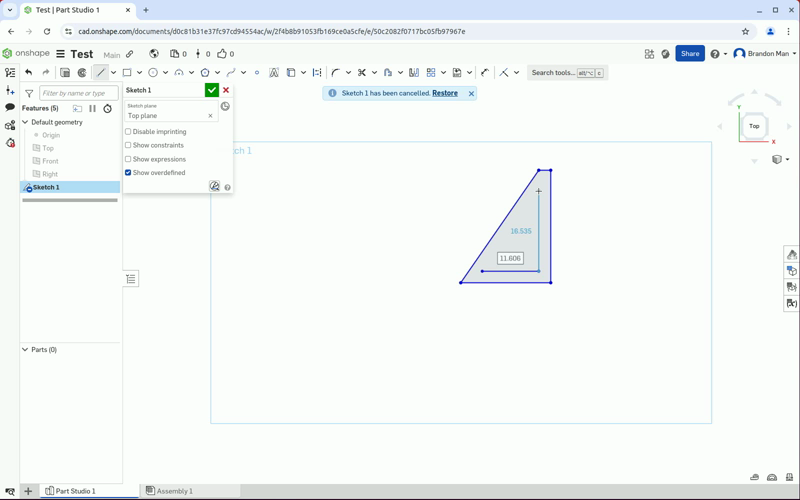
key_down(shift)
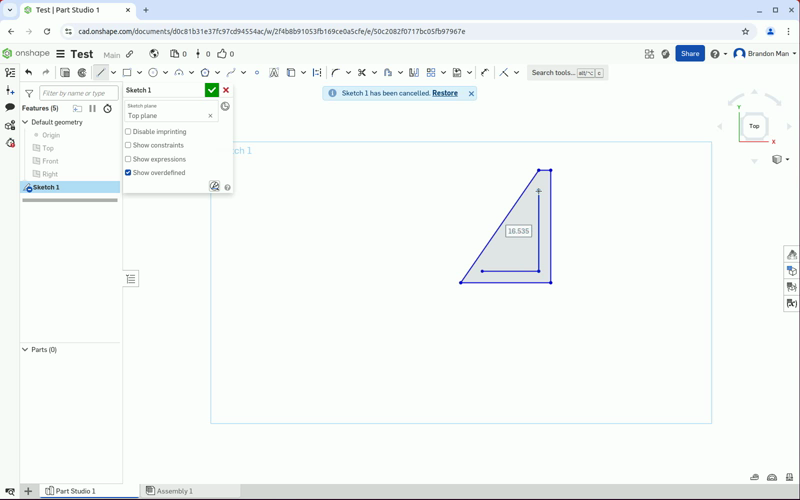
mouse_move(482, 271)
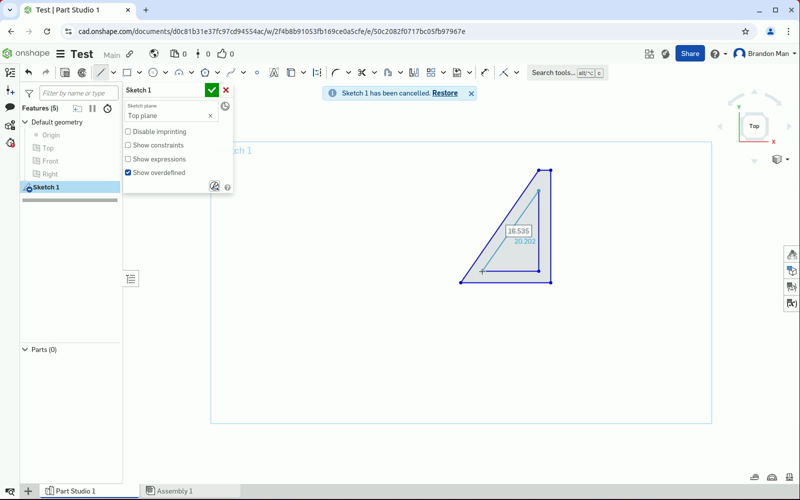
key_up(shift)
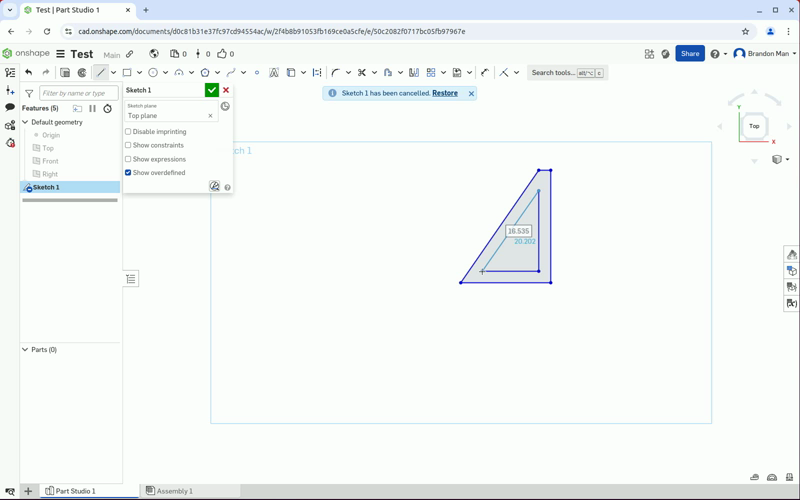
click(482, 271)
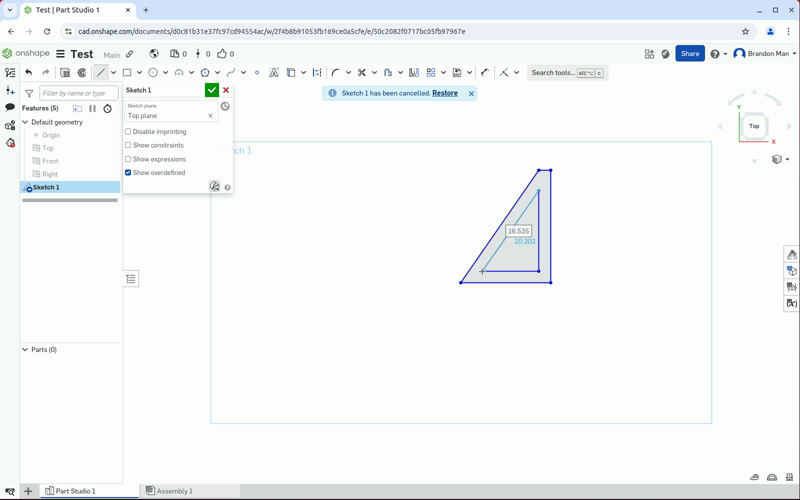
key(esc)
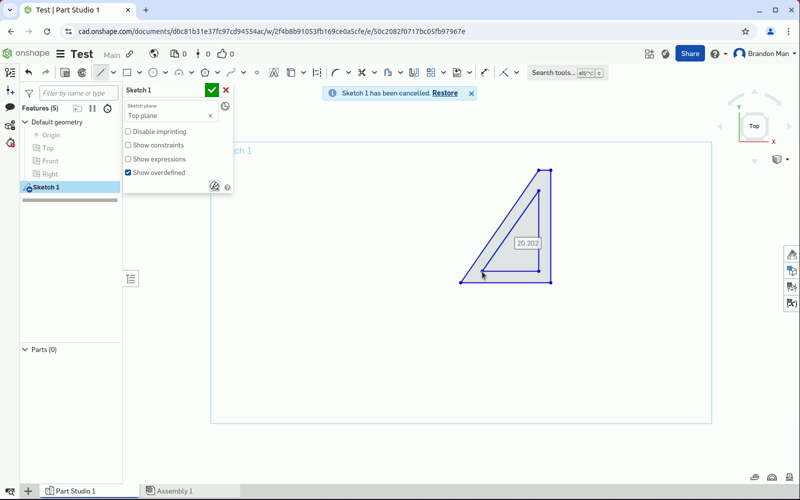
mouse_move(512, 221)
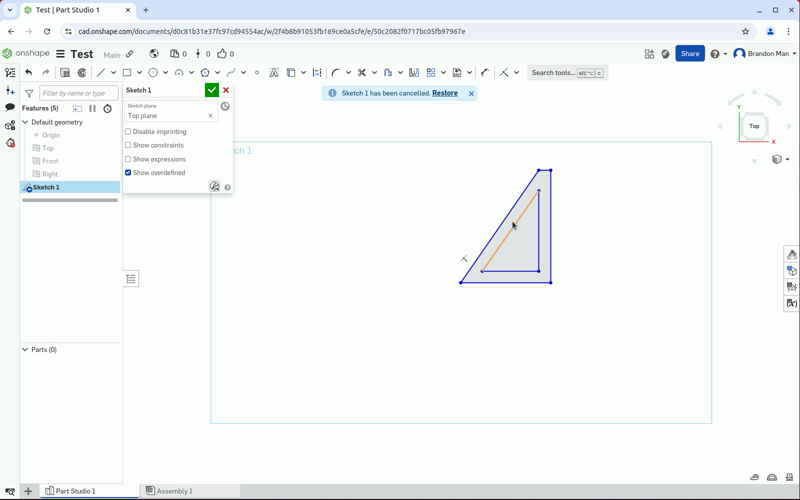
click(512, 221)
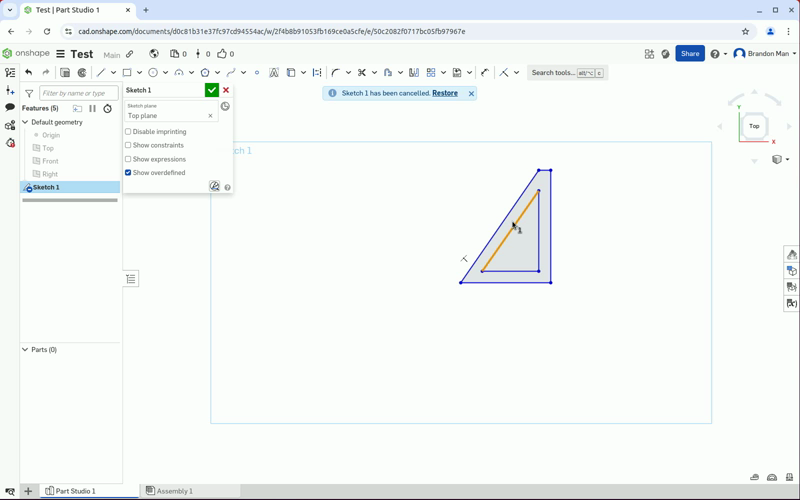
mouse_move(73, 352)
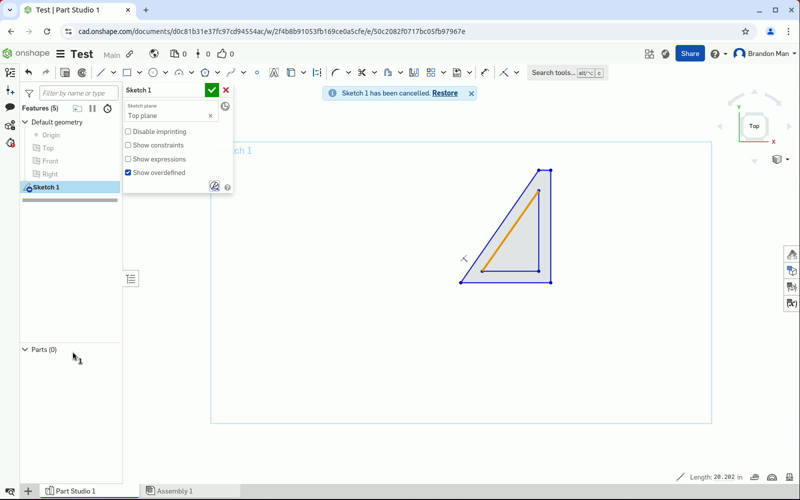
key(shift+y)
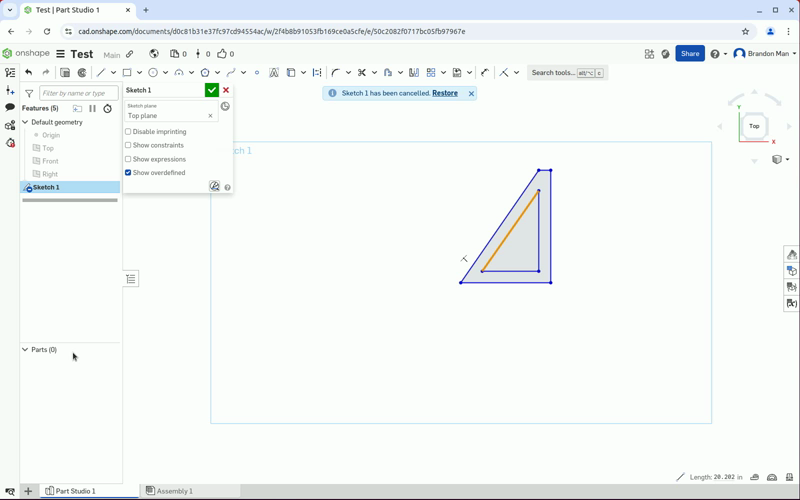
key(shift+e)
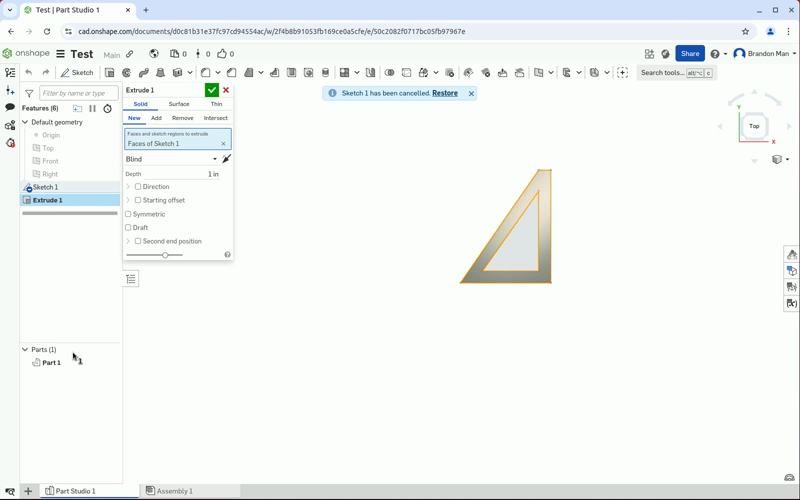
mouse_move(143, 106)
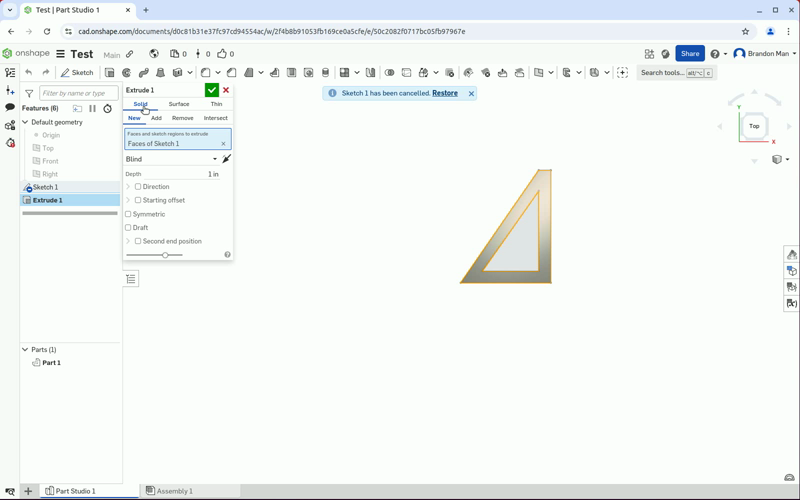
click(143, 106)
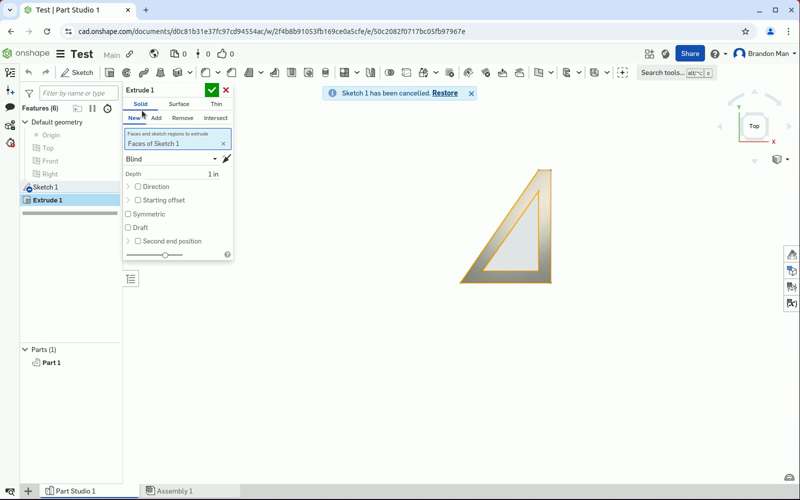
mouse_move(137, 120)
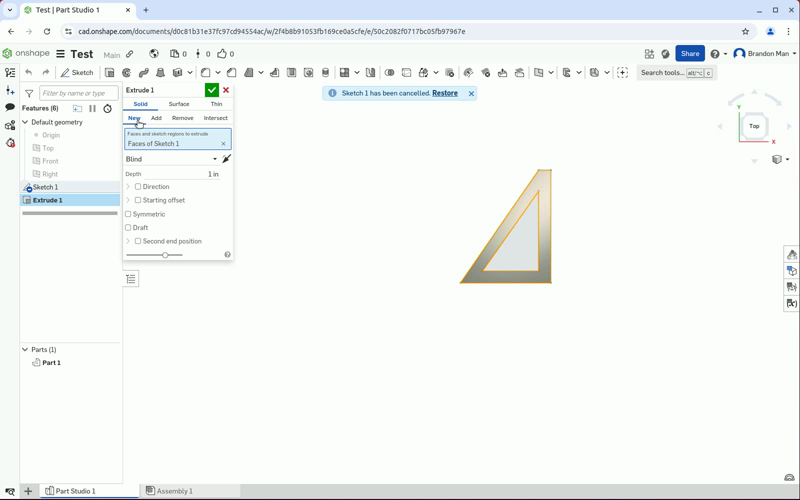
click(137, 120)
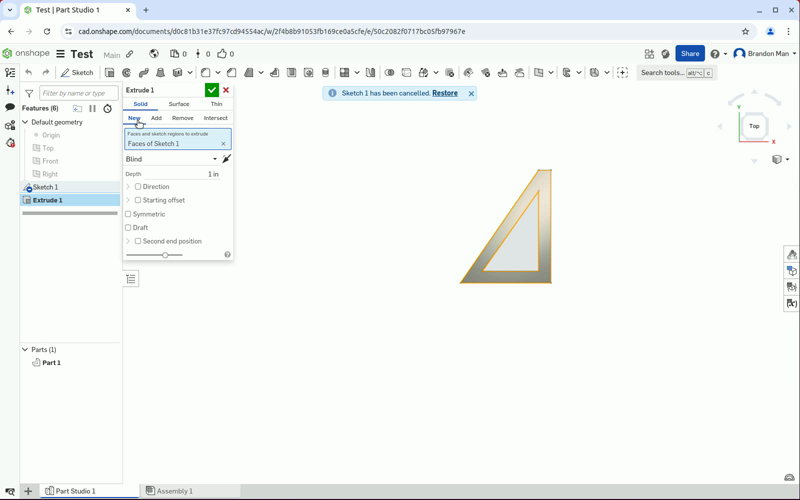
key(tab, 4)
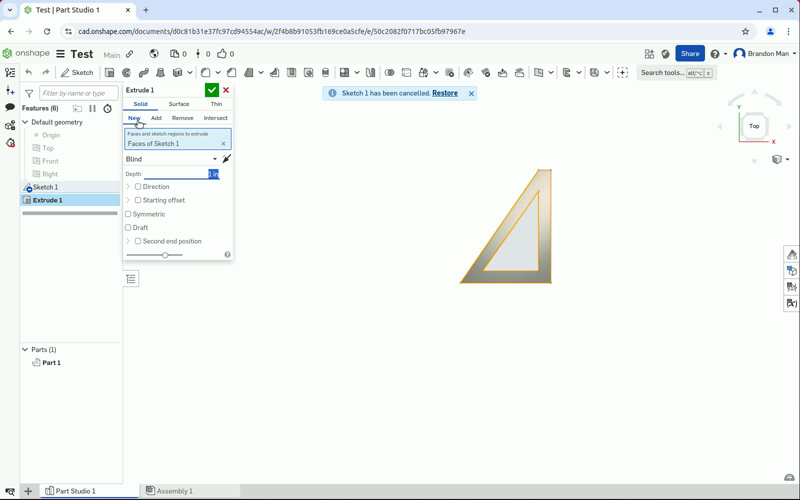
text(0.722)
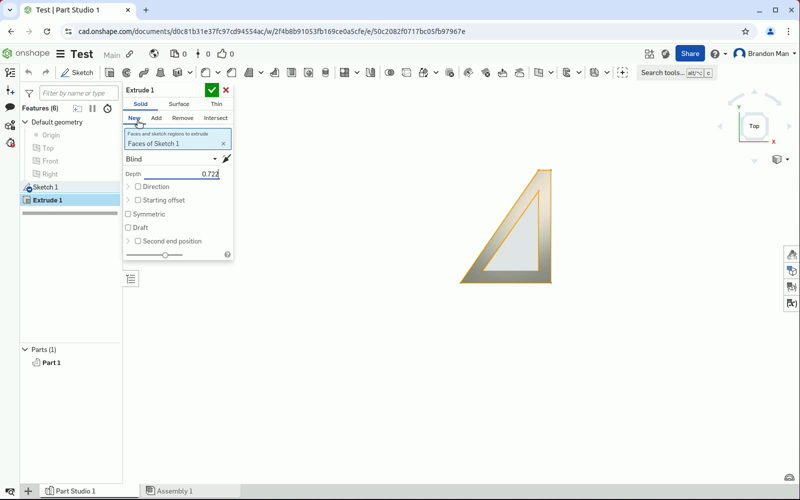
key(enter)
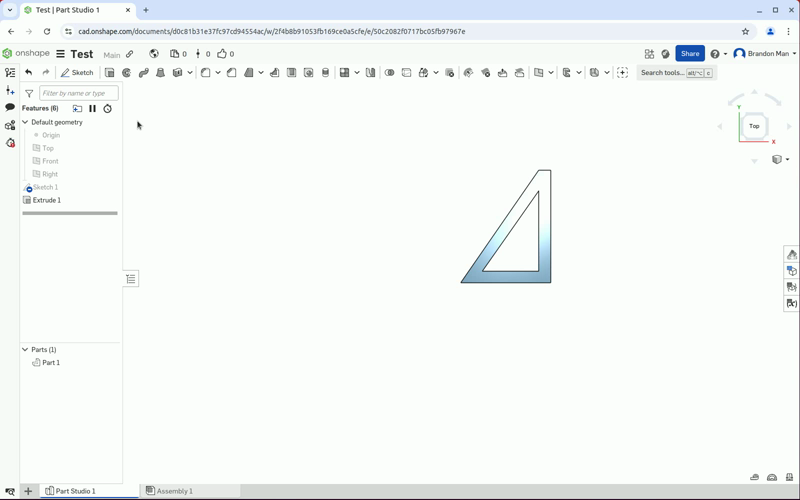
key(shift+h)
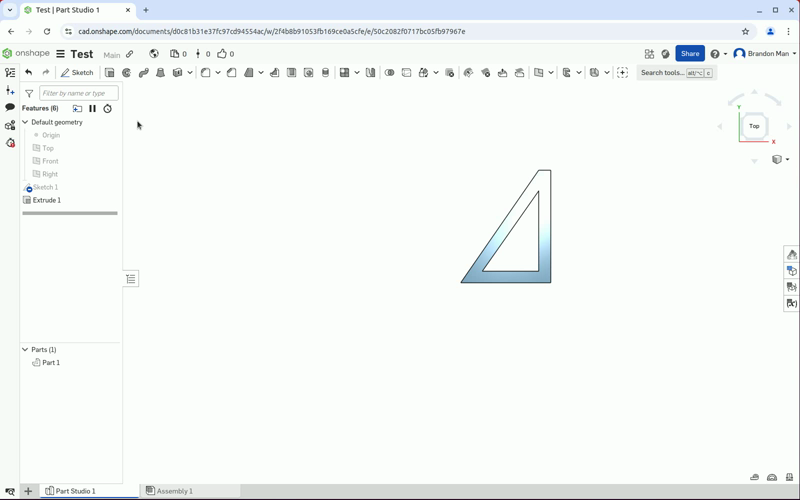
key(shift+h)
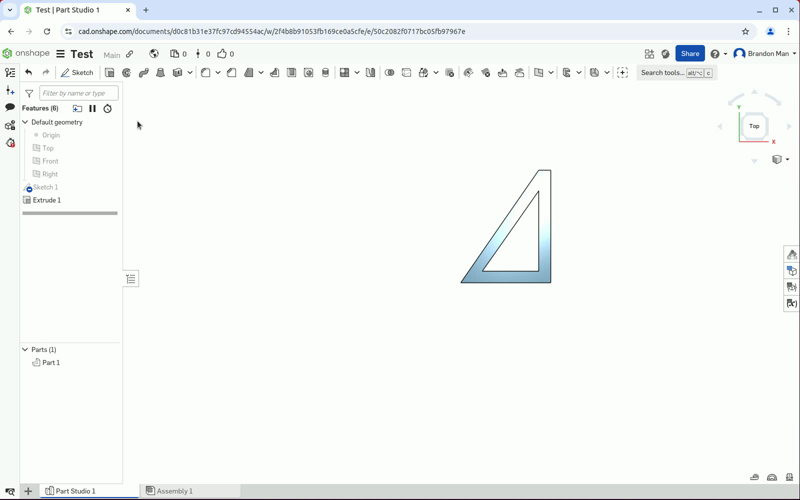
mouse_move(73, 189)
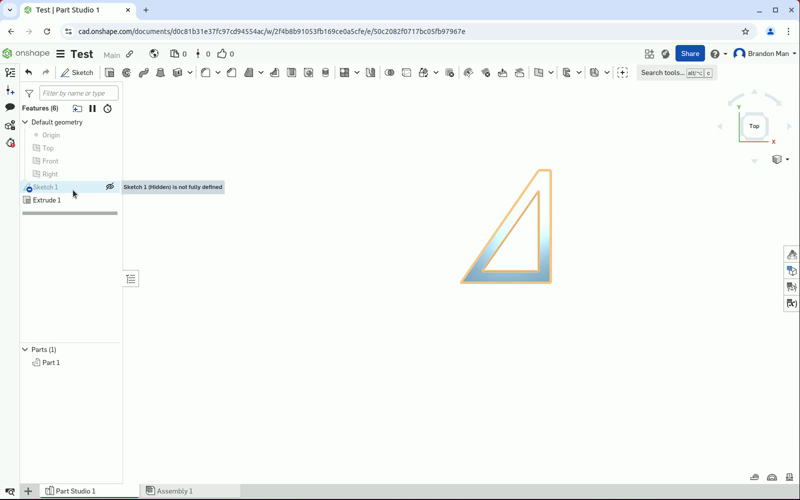
click(73, 189)
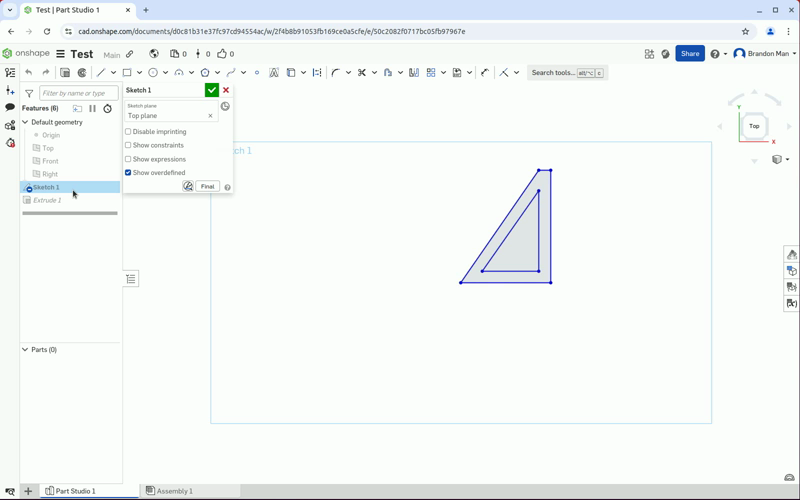
mouse_move(229, 92)
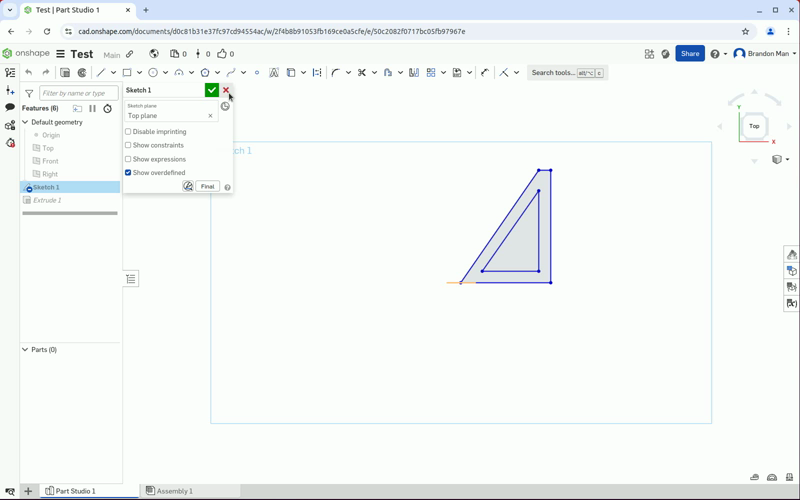
click(229, 92)
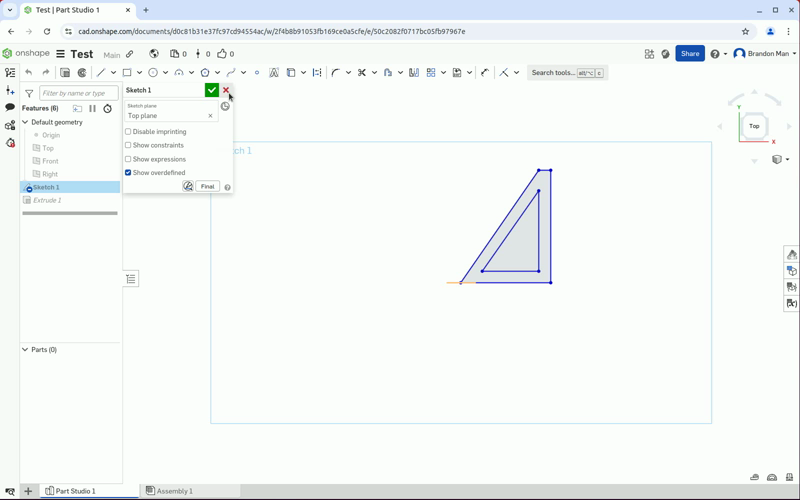
key(shift+s)
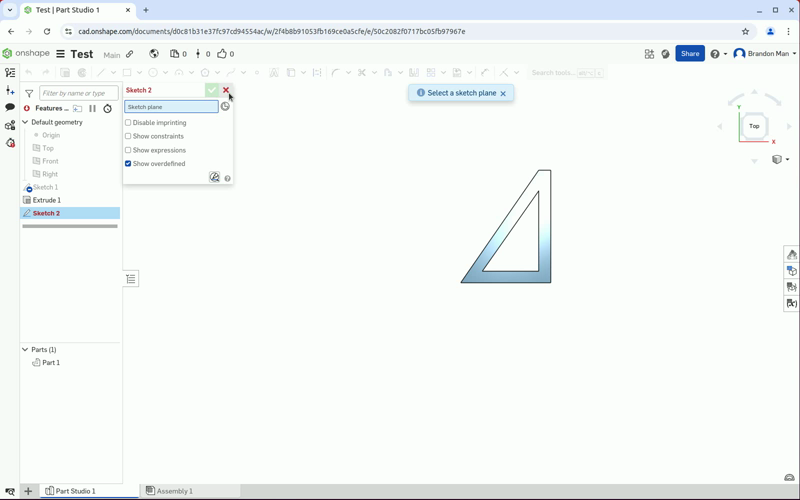
mouse_move(73, 150)
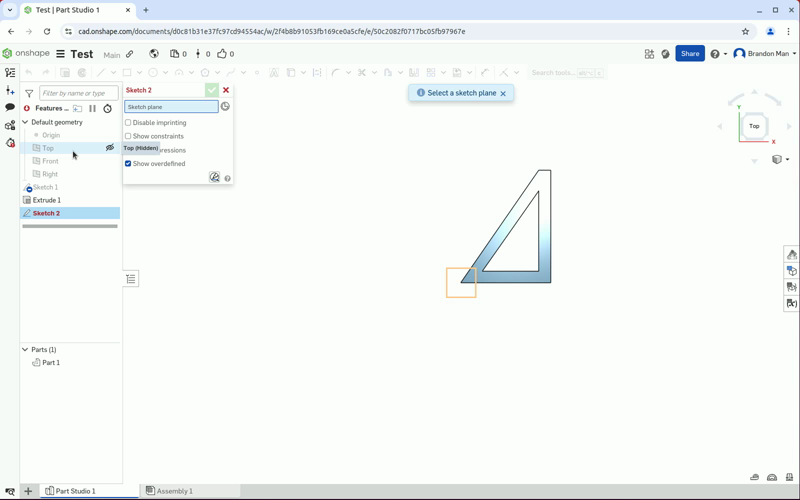
click(73, 150)
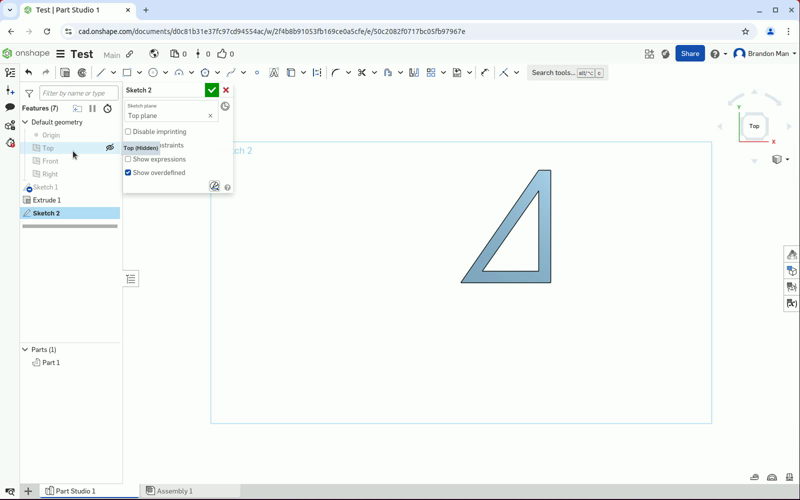
mouse_move(73, 352)
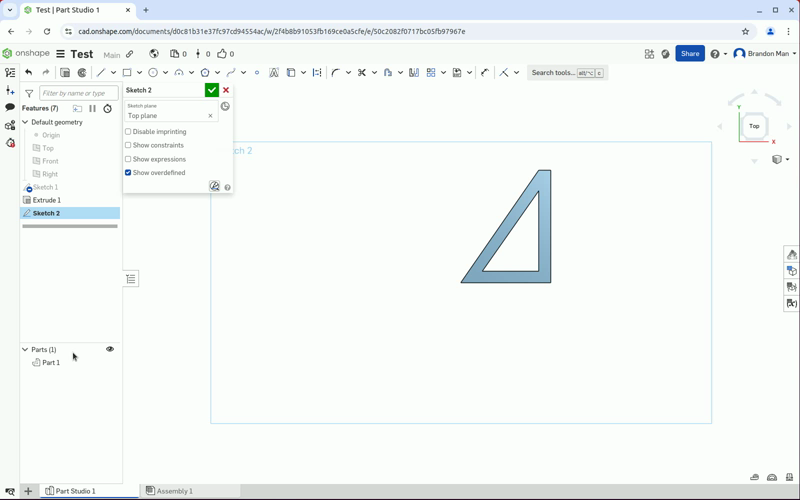
key(y)
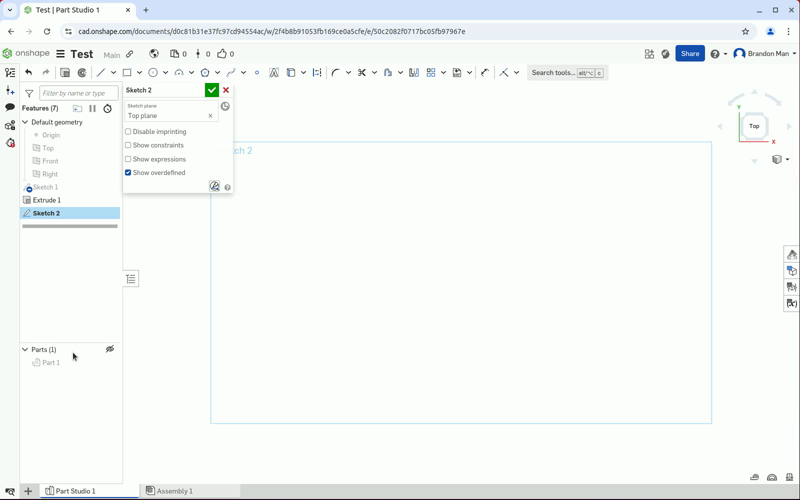
key(l)
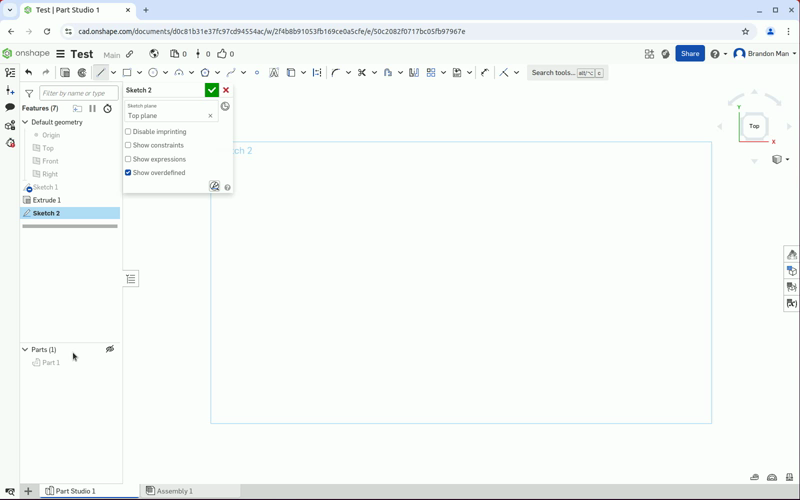
key_down(shift)
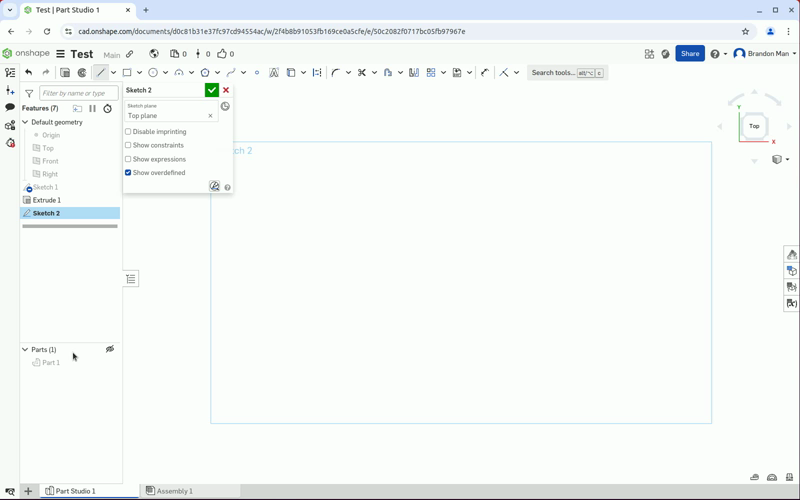
mouse_move(460, 373)
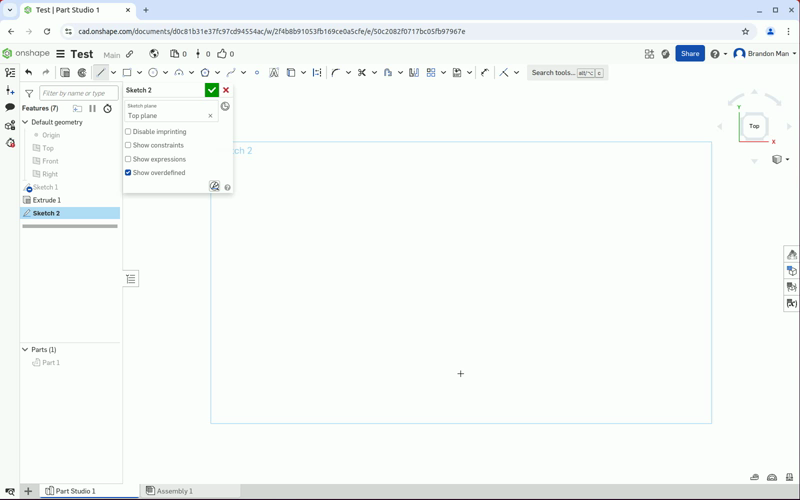
click(460, 373)
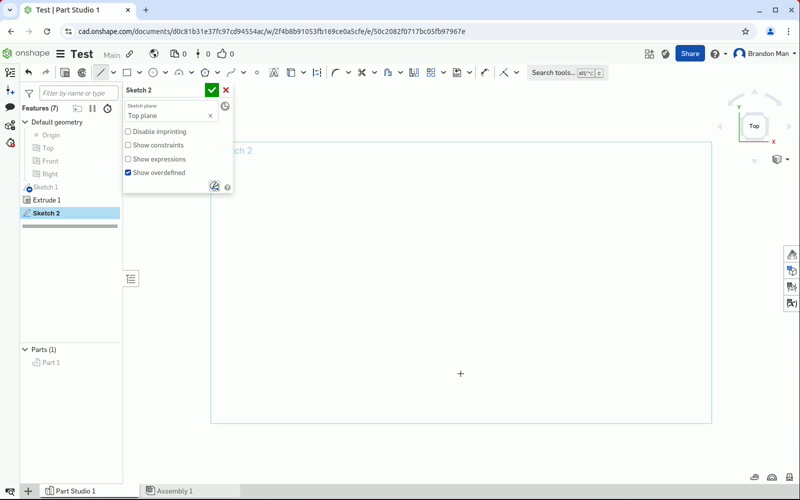
key_up(shift)
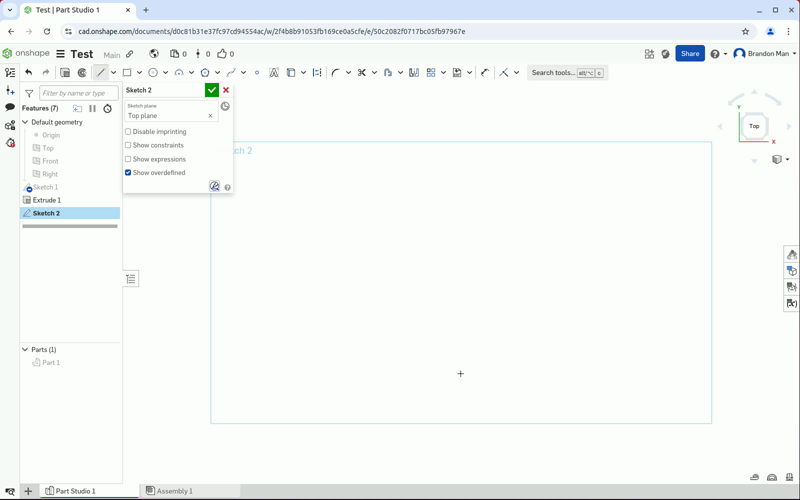
key_down(shift)
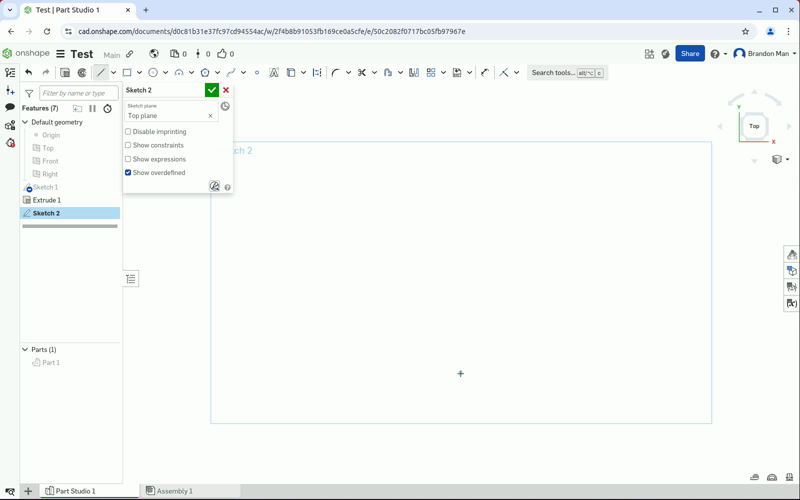
mouse_move(551, 282)
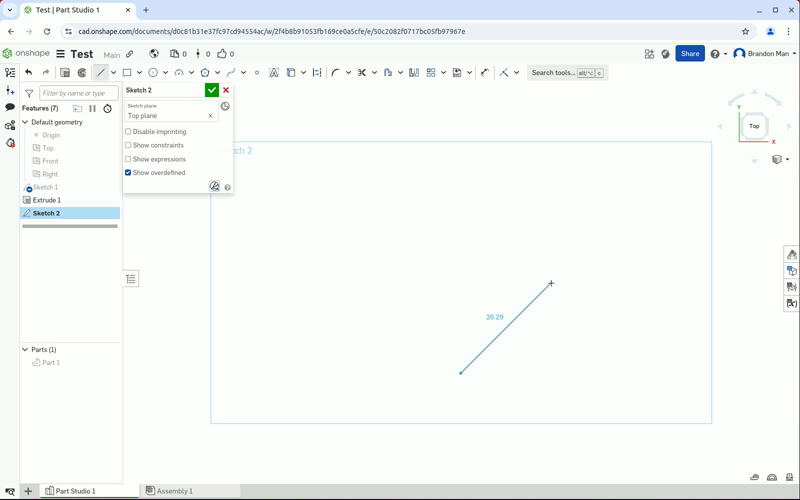
click(551, 282)
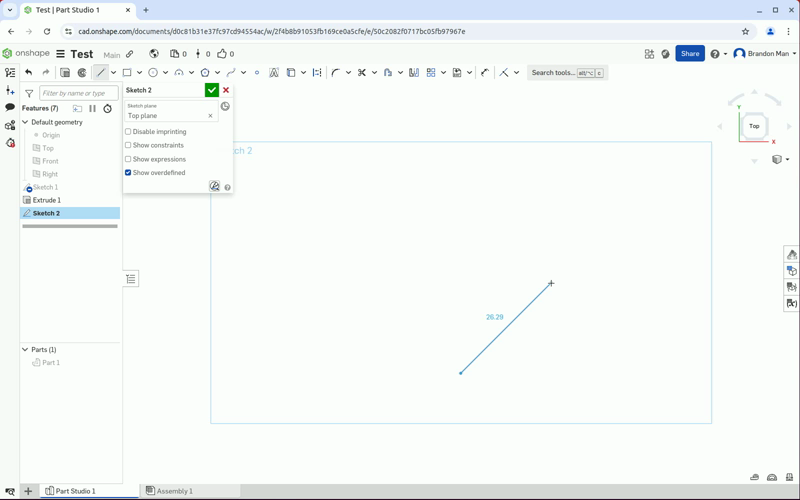
key_up(shift)
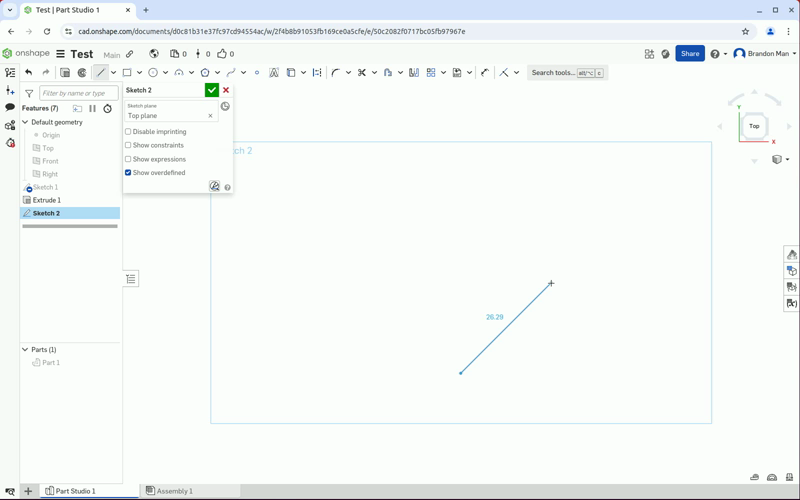
key_down(shift)
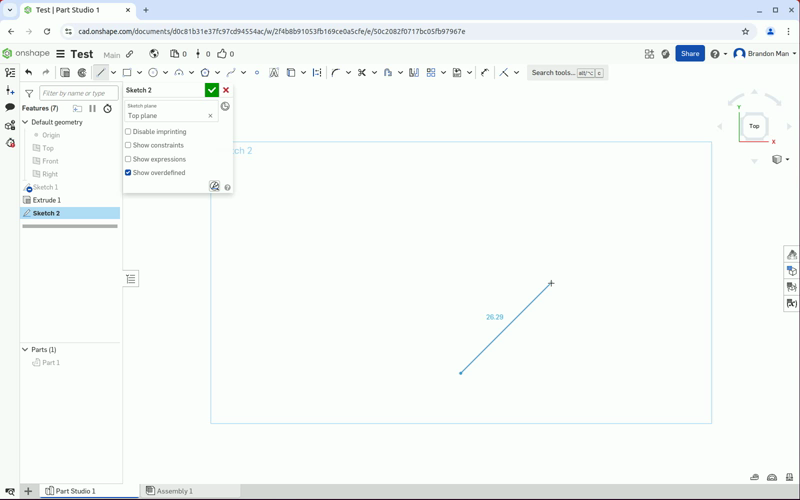
mouse_move(460, 282)
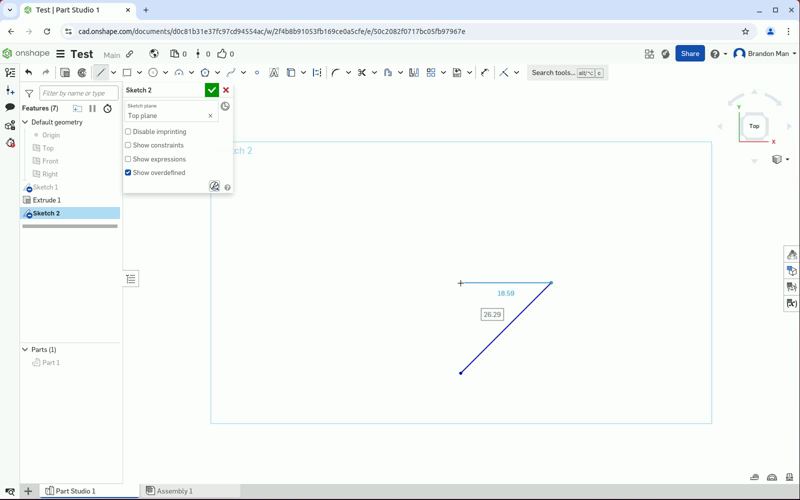
click(460, 282)
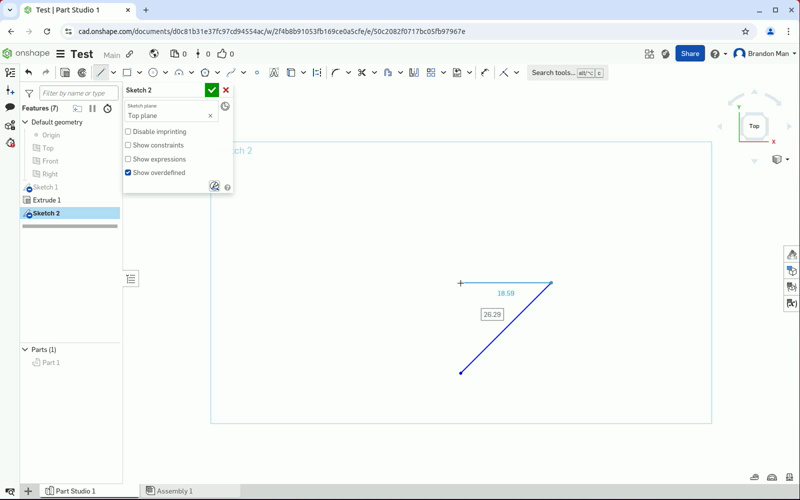
key_up(shift)
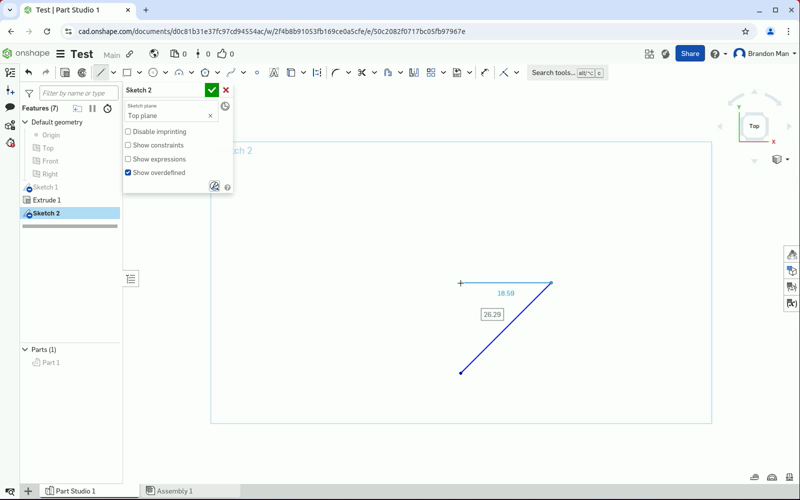
key_down(shift)
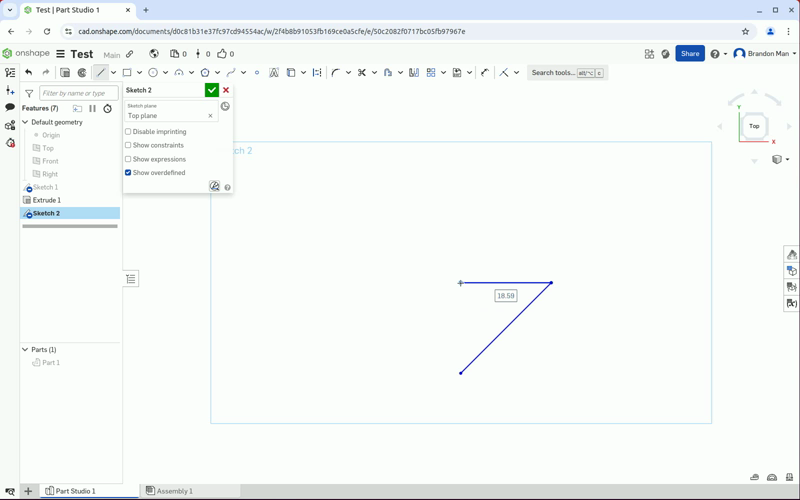
mouse_move(460, 373)
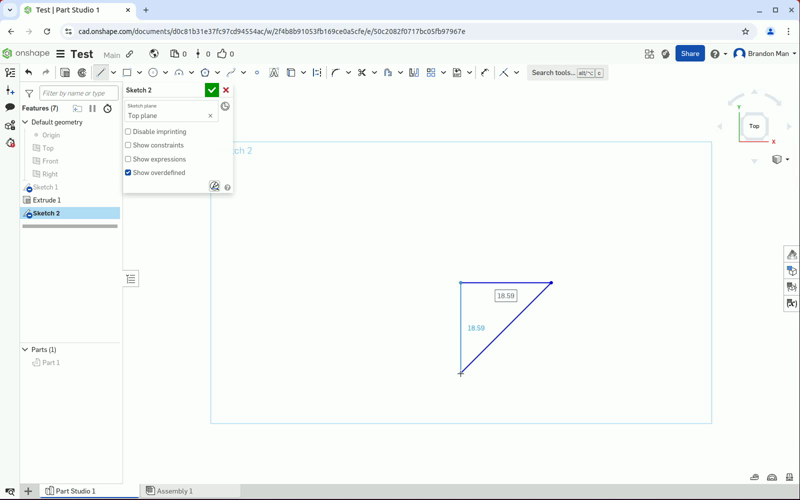
key_up(shift)
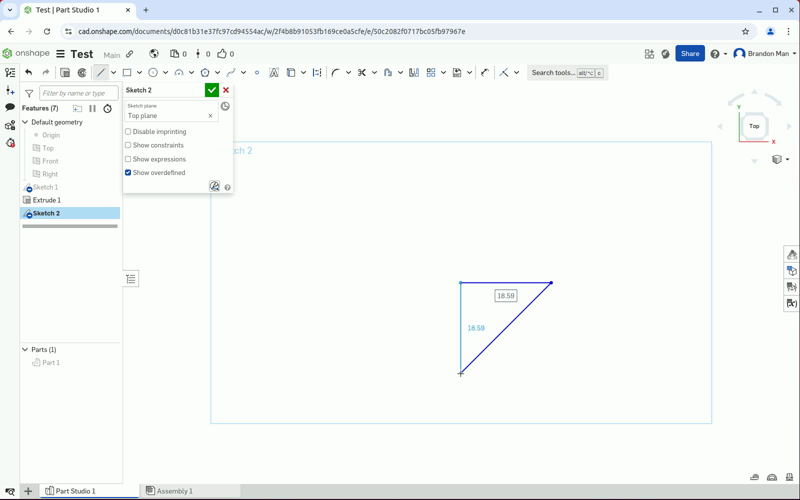
click(460, 373)
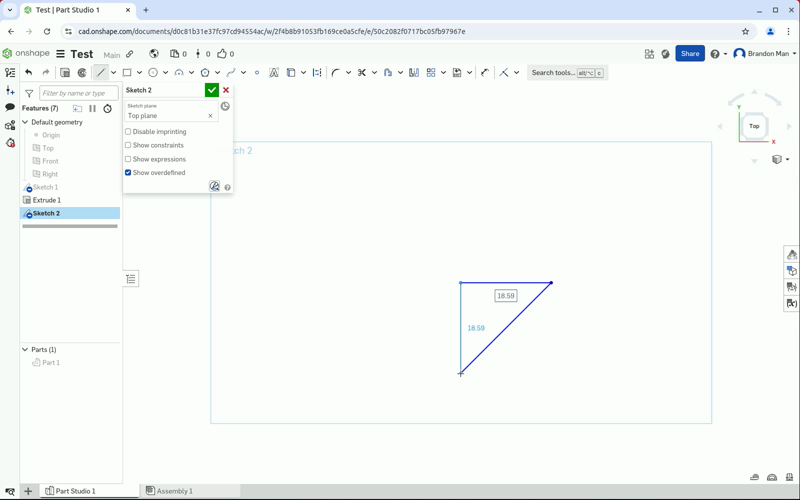
key(esc)
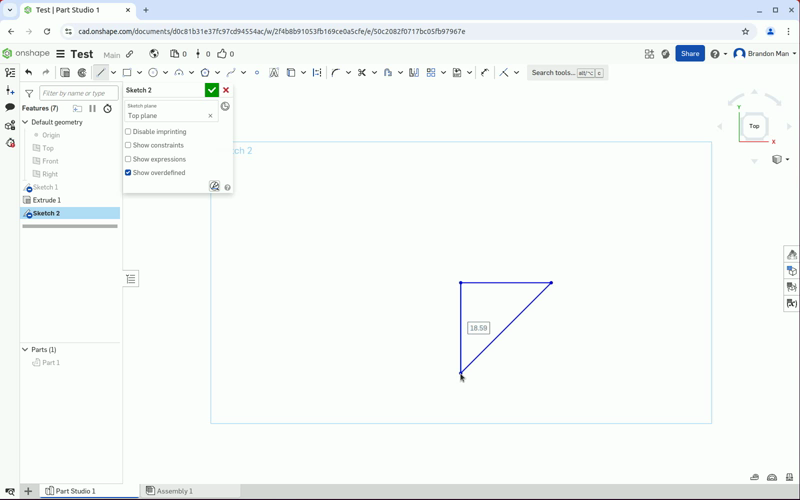
key(l)
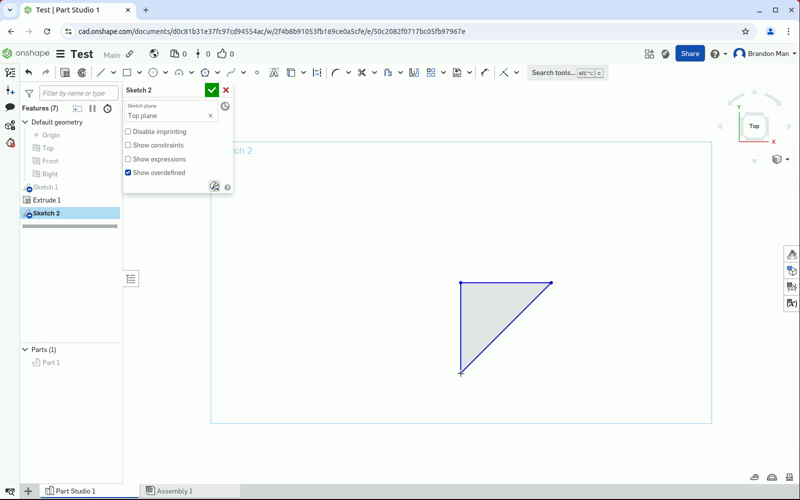
key_down(shift)
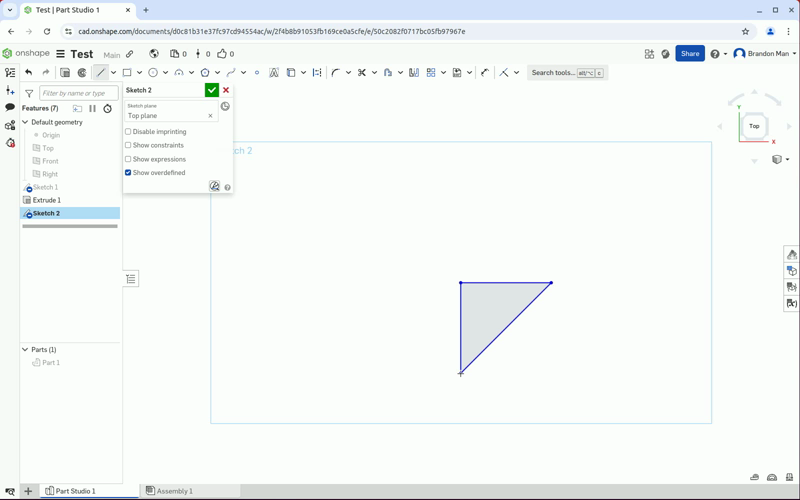
mouse_move(472, 345)
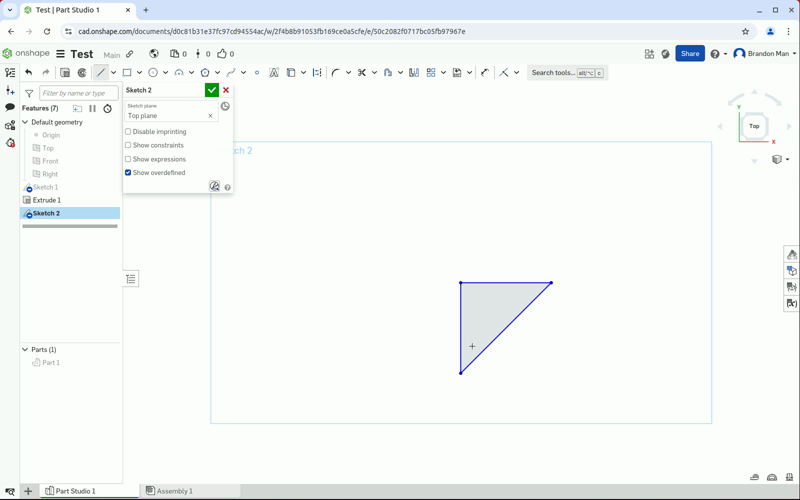
click(472, 345)
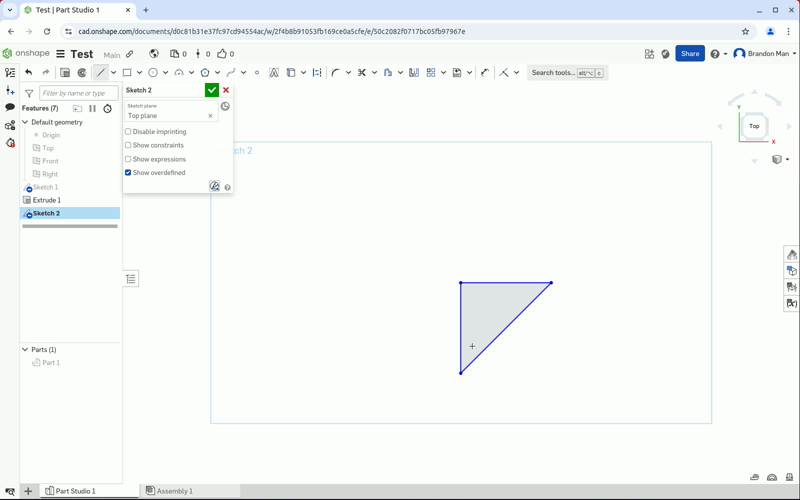
key_up(shift)
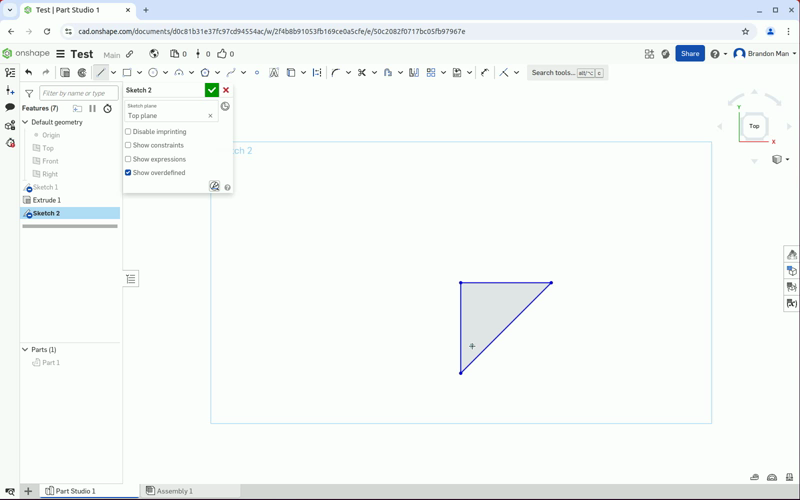
key_down(shift)
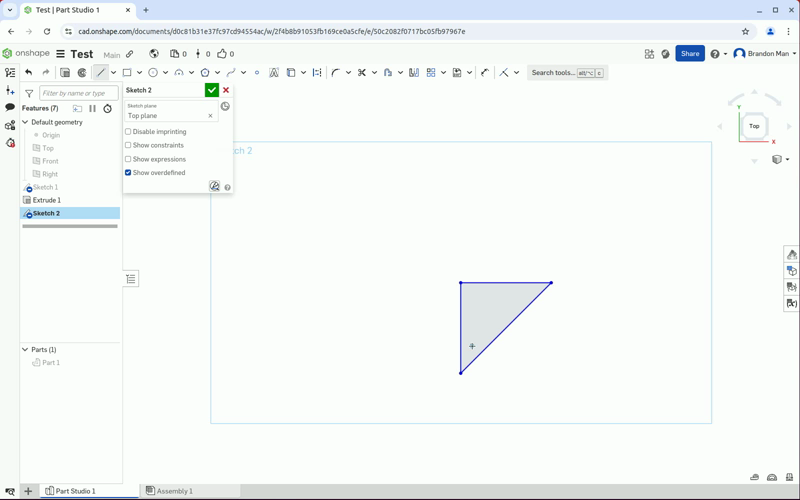
mouse_move(523, 294)
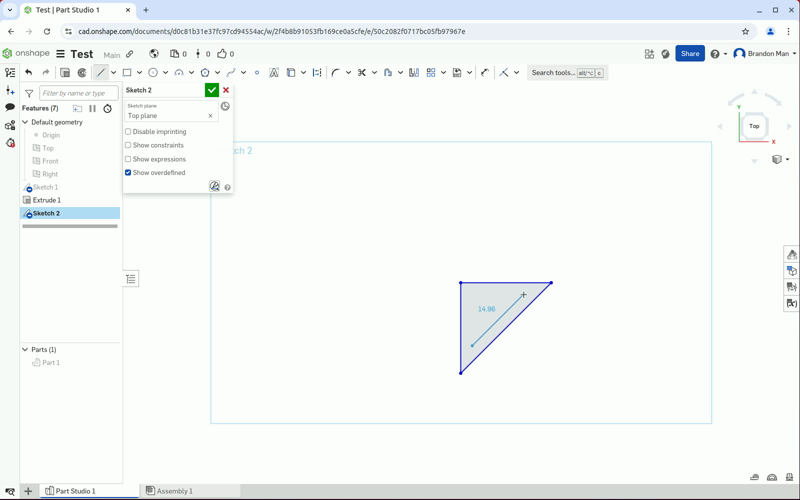
click(523, 294)
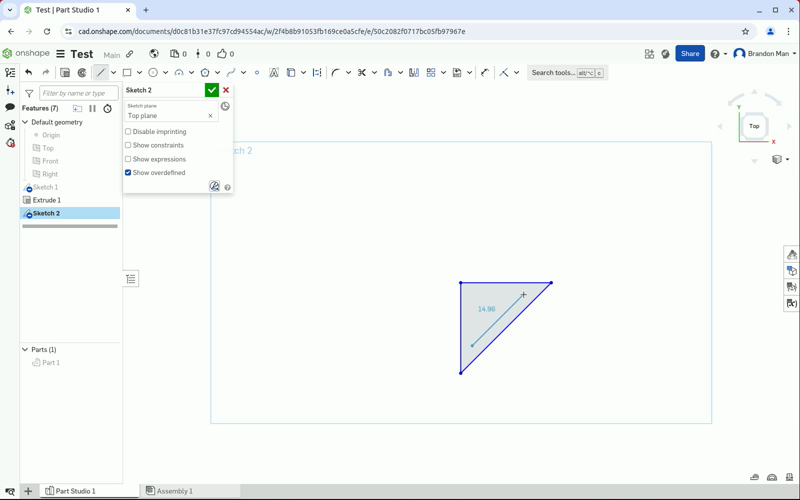
key_up(shift)
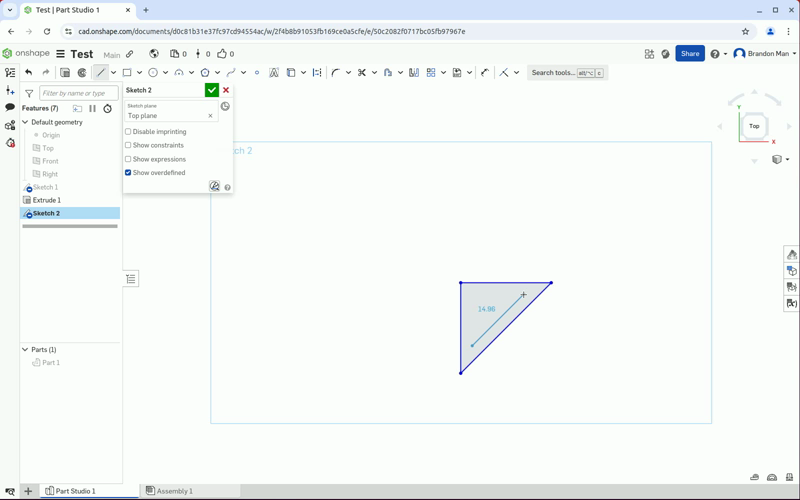
key_down(shift)
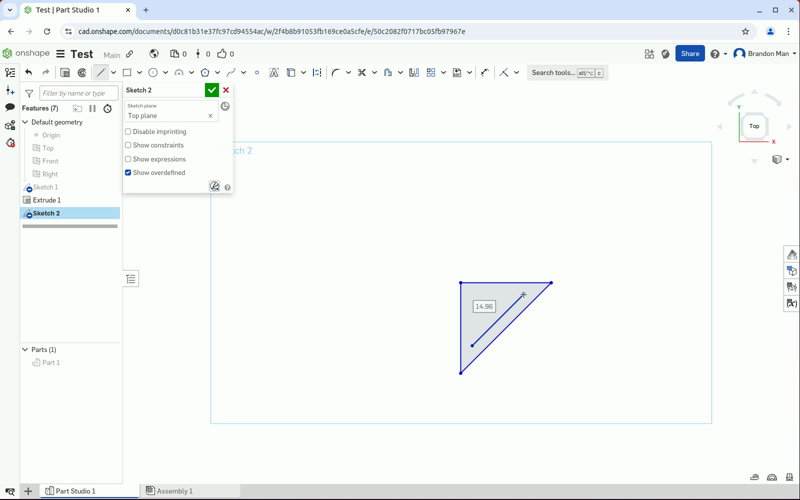
mouse_move(553, 294)
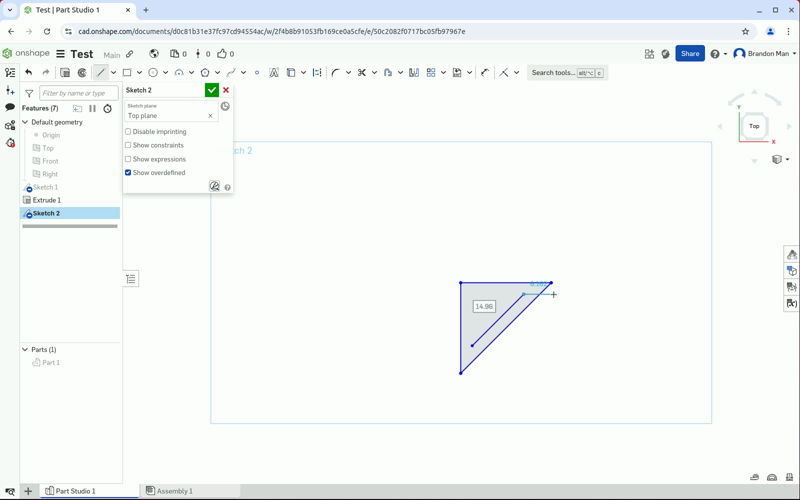
mouse_move(472, 294)
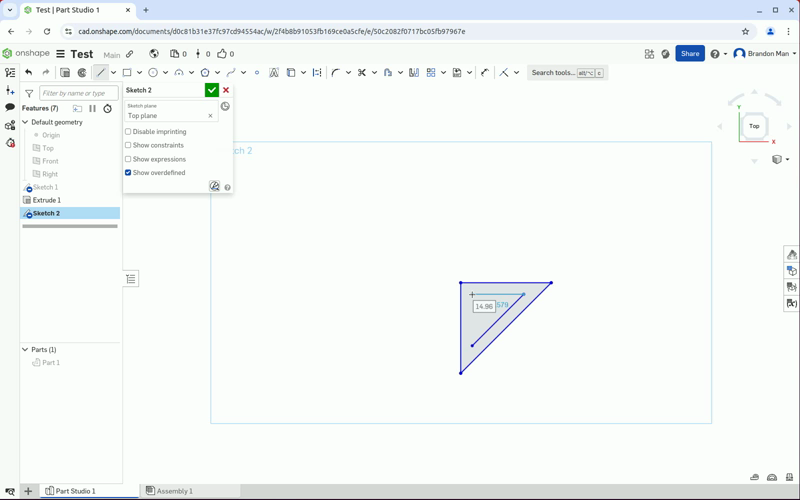
click(472, 294)
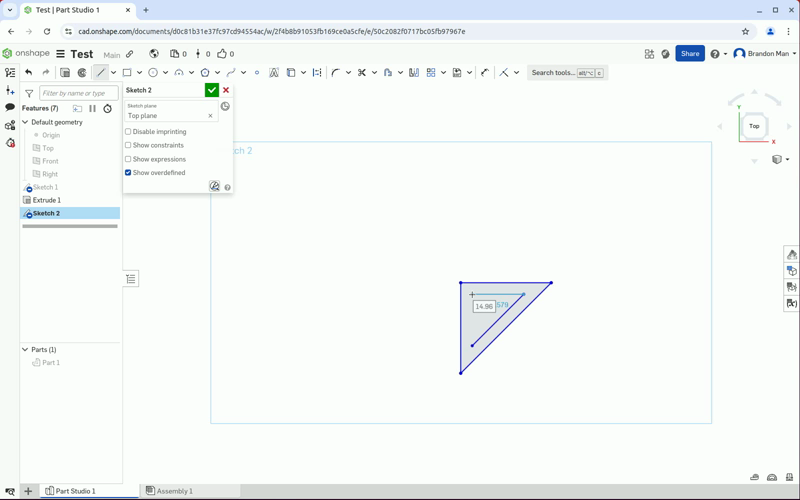
key_up(shift)
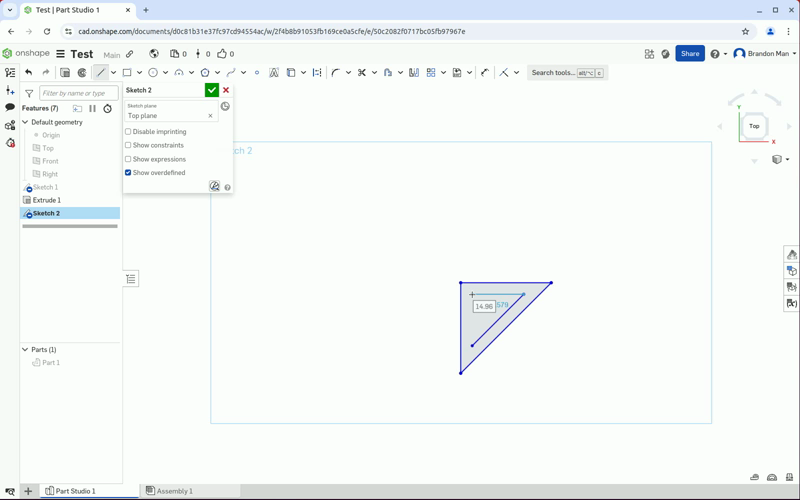
mouse_move(502, 294)
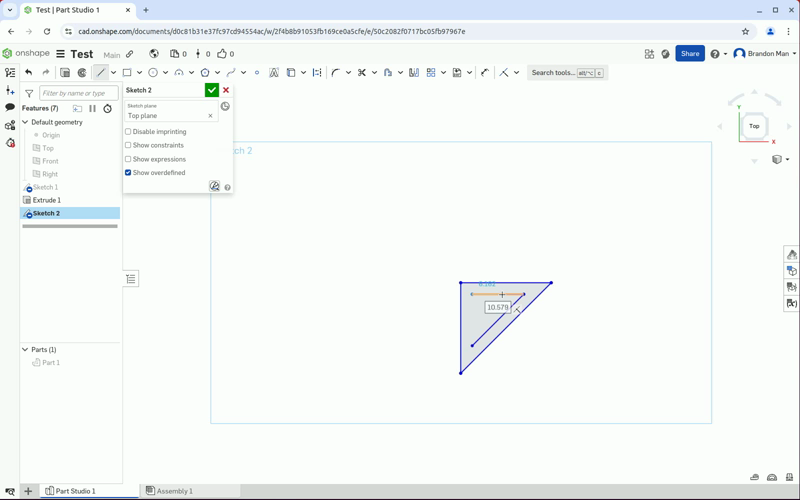
key_down(shift)
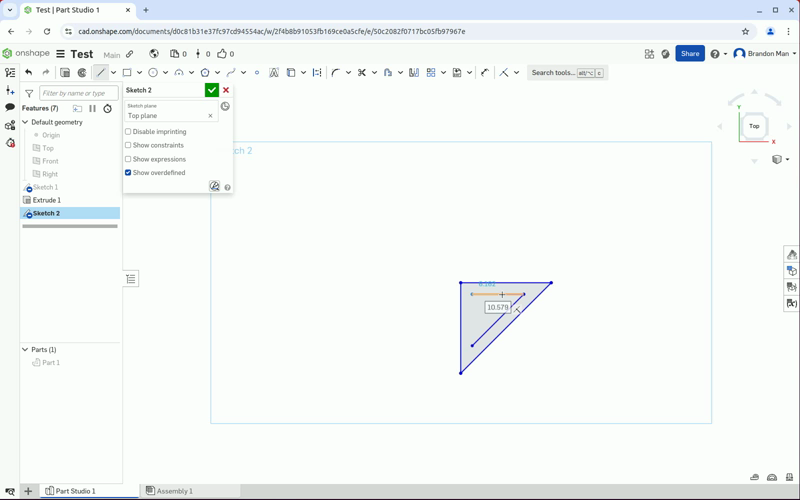
mouse_move(472, 345)
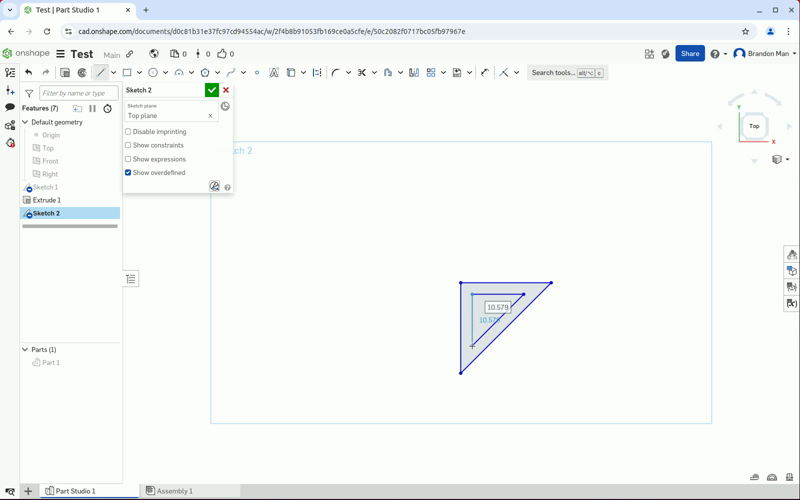
key_up(shift)
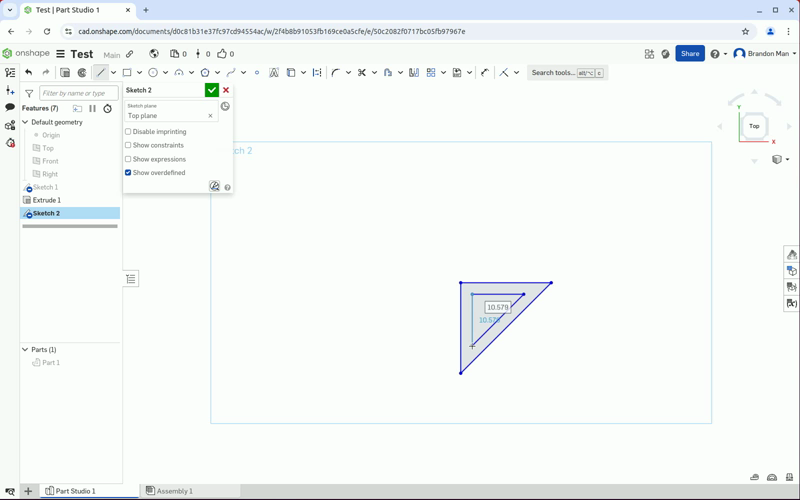
click(472, 345)
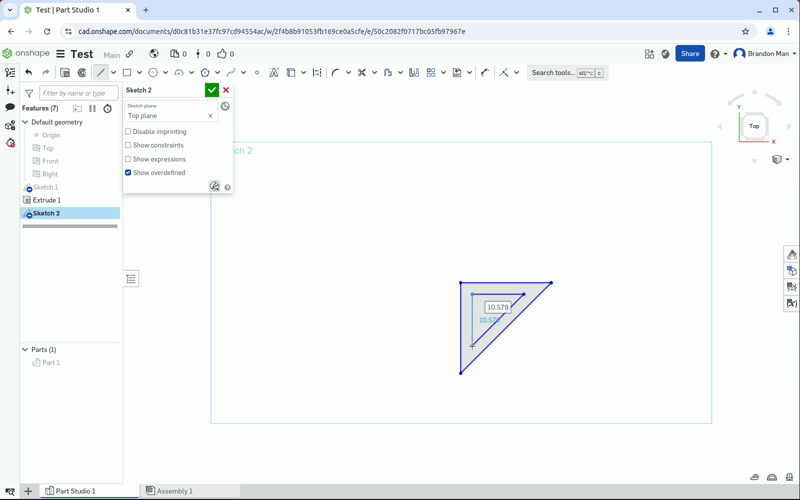
key(esc)
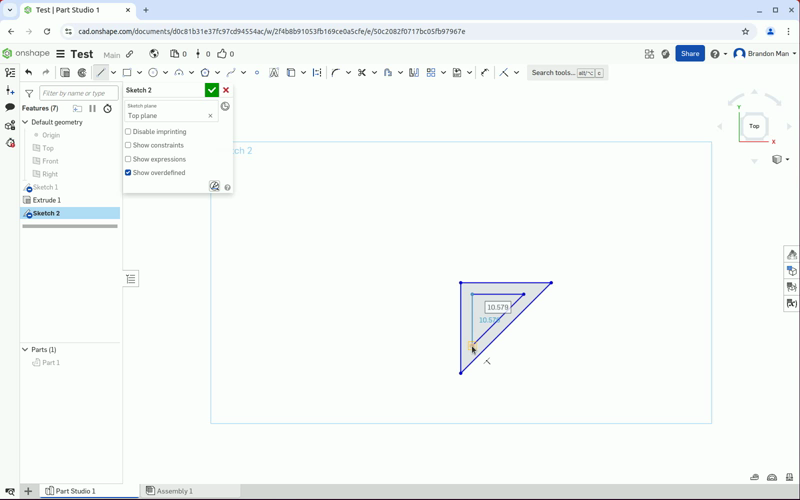
mouse_move(518, 310)
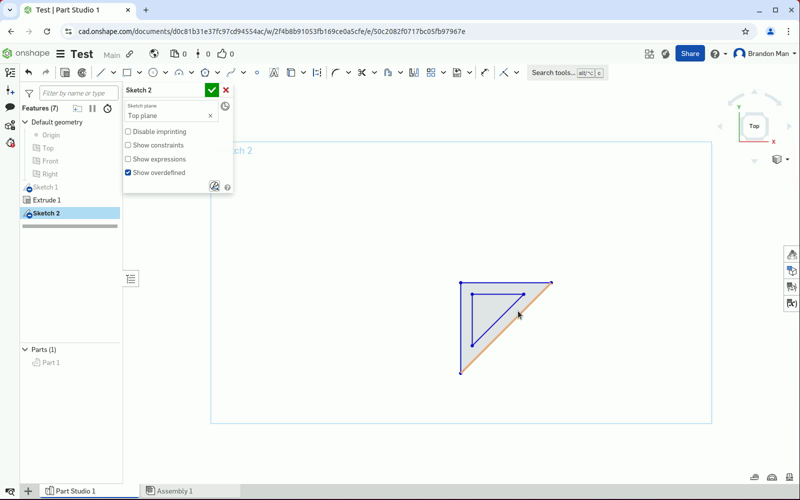
click(518, 310)
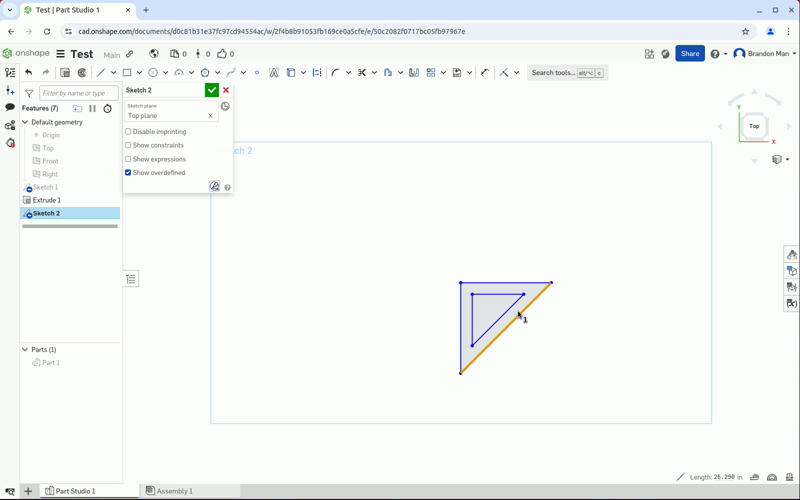
mouse_move(73, 352)
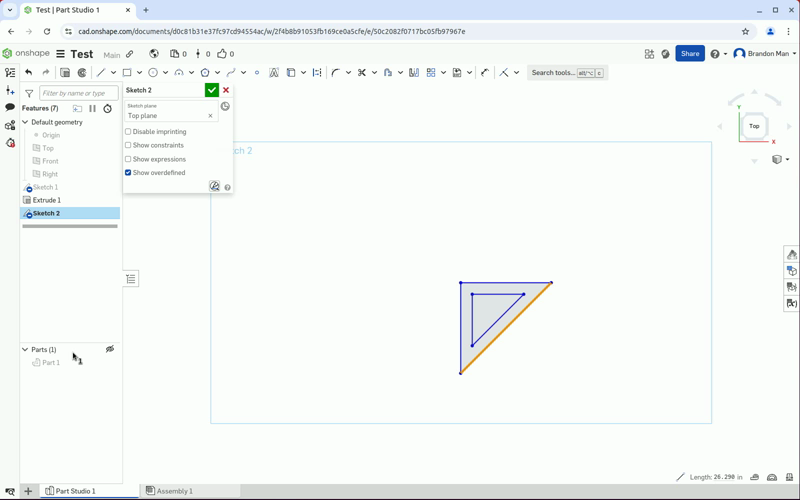
key(shift+y)
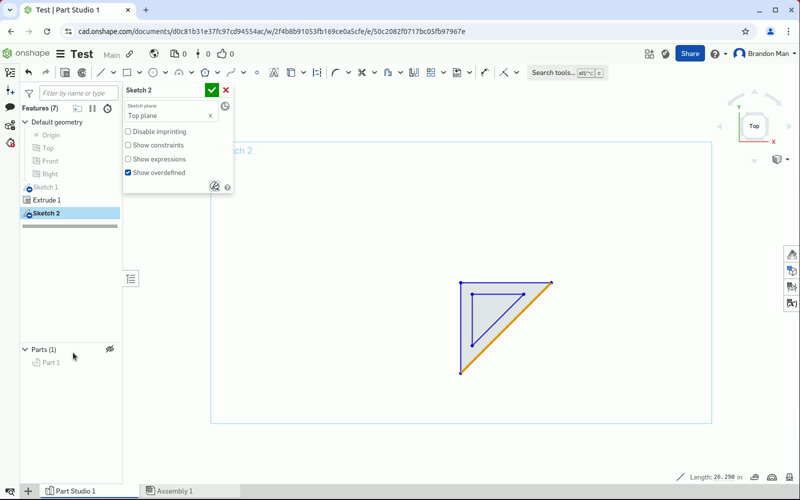
key(shift+e)
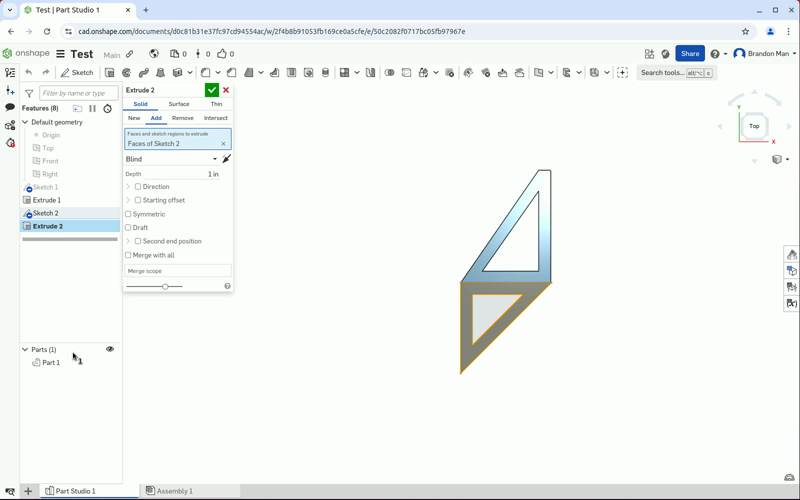
mouse_move(143, 106)
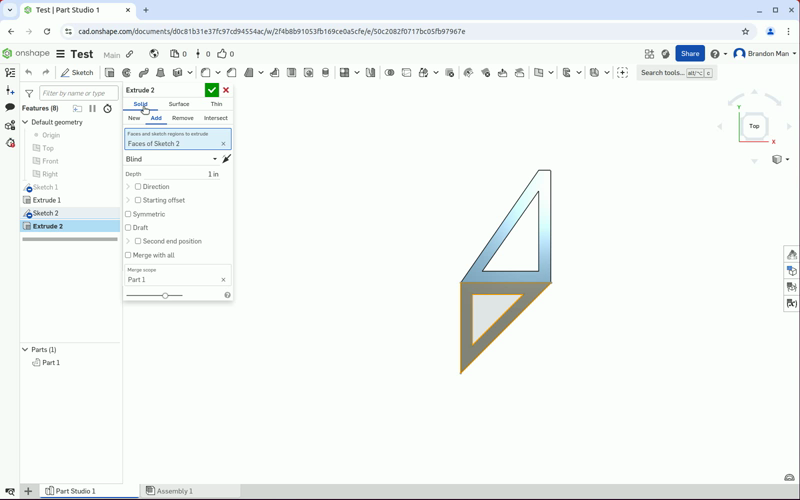
click(143, 106)
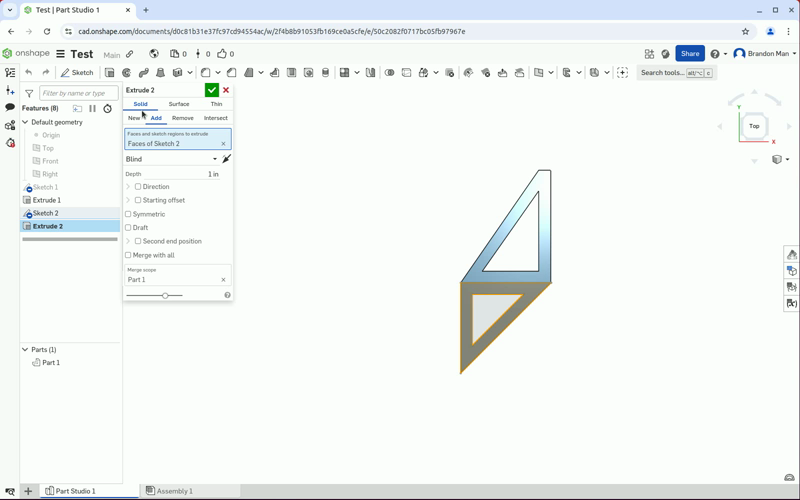
mouse_move(137, 120)
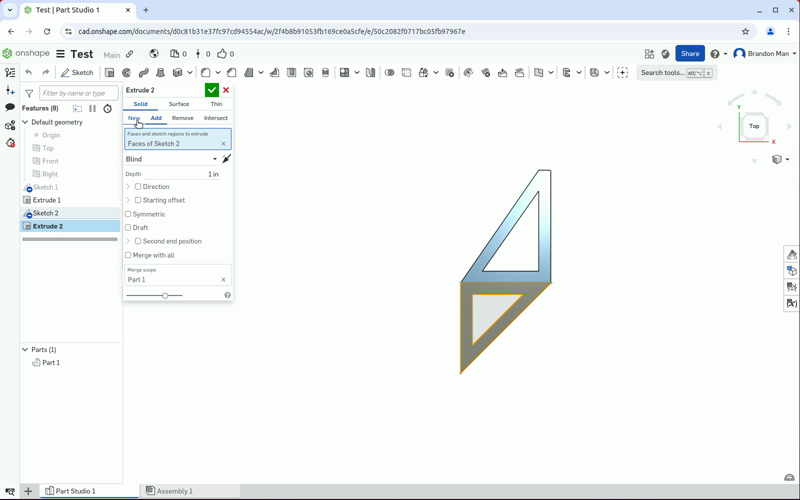
click(137, 120)
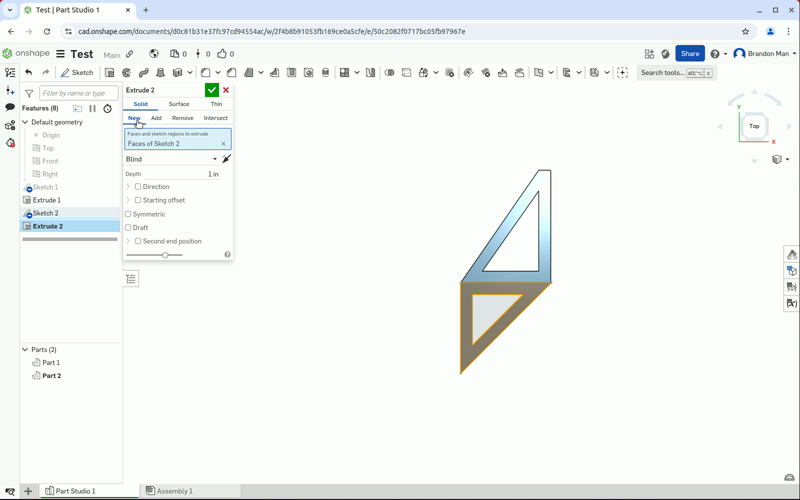
key(tab, 4)
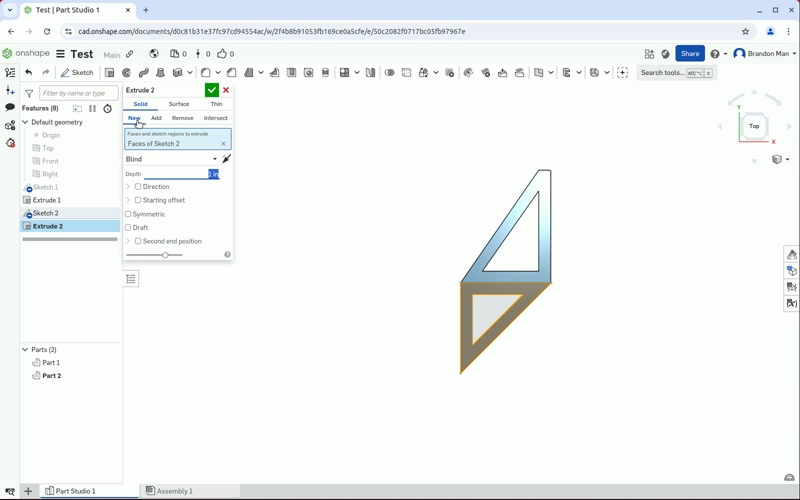
text(0.722)
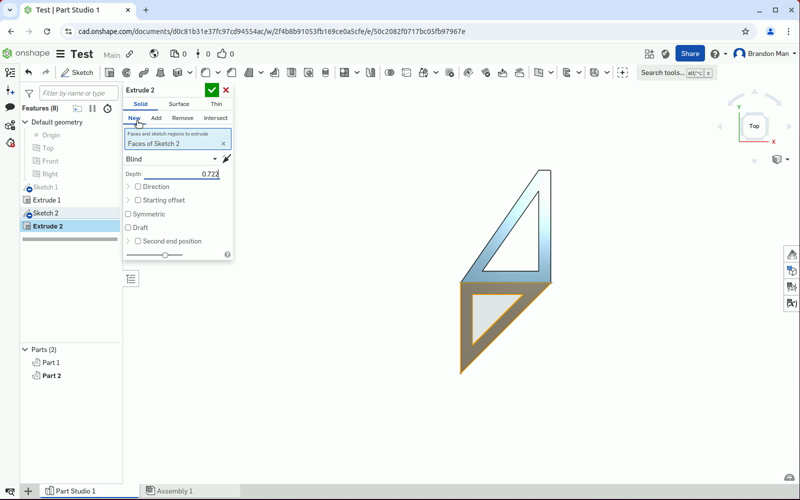
key(enter)
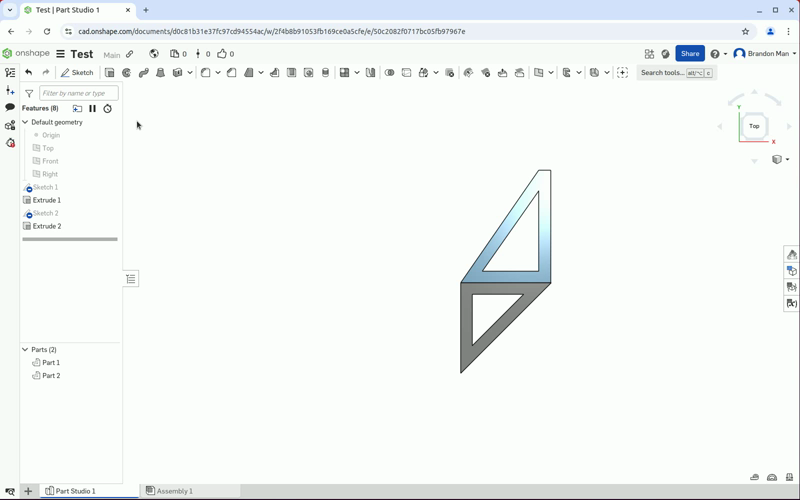
key(shift+h)
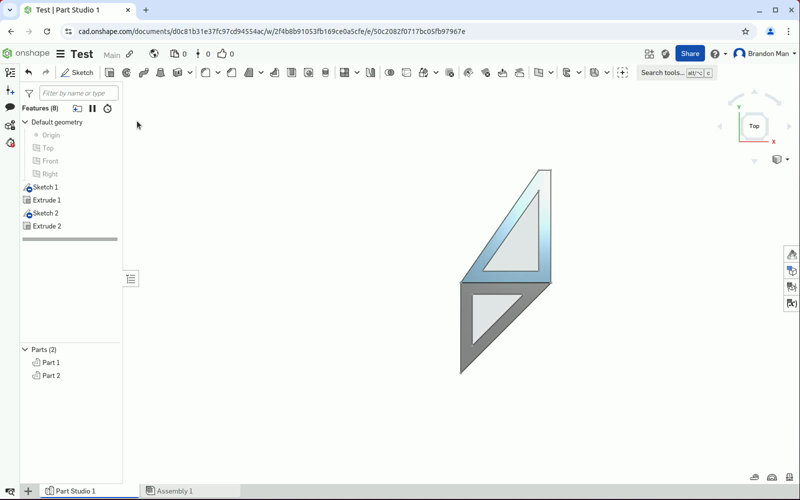
key(shift+h)
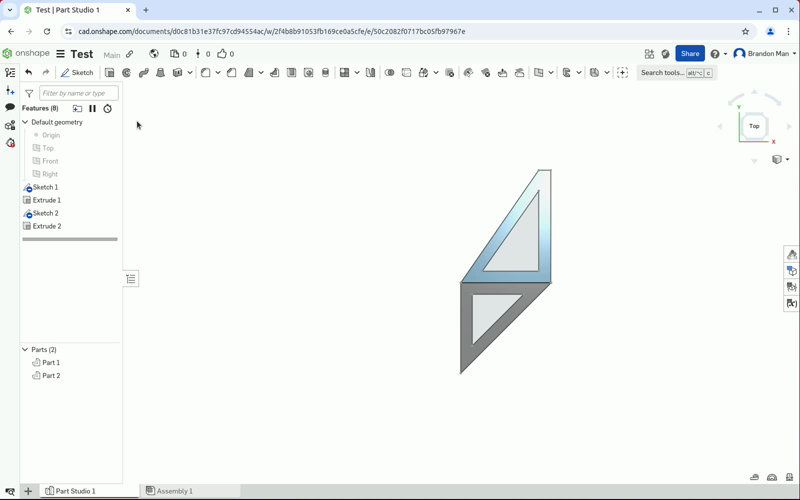
key(shift+7)
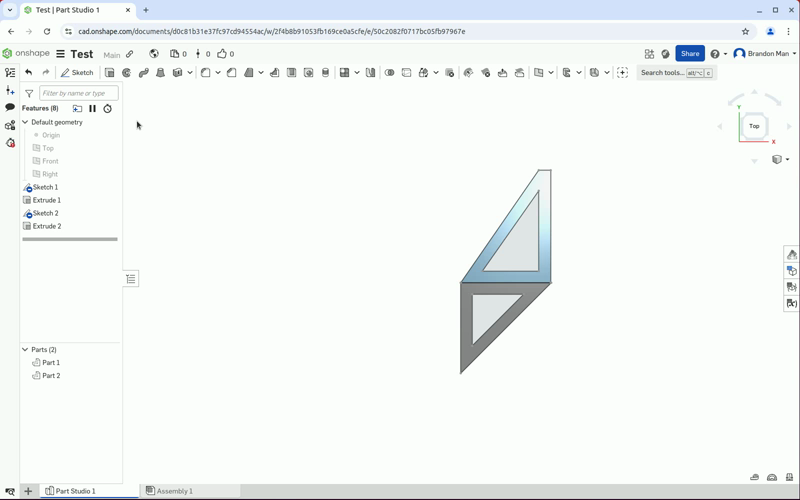
key(up, 3)
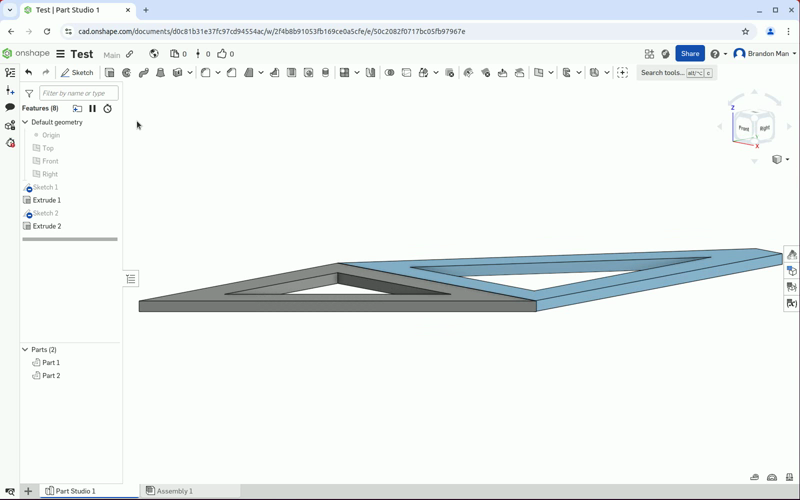
key(left, 3)
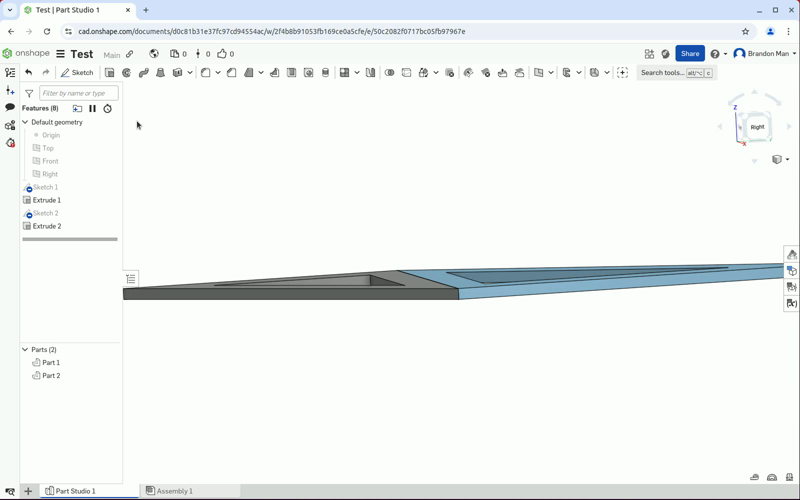
key(right, 3)
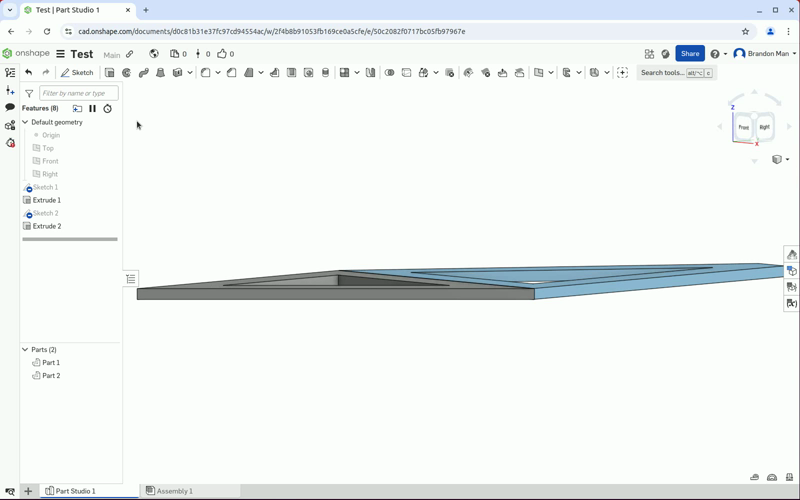
key(down, 3)
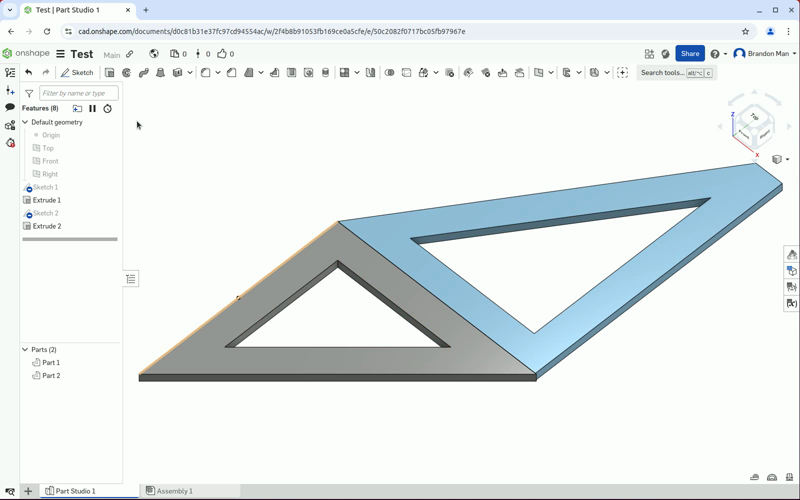
mouse_move(73, 189)
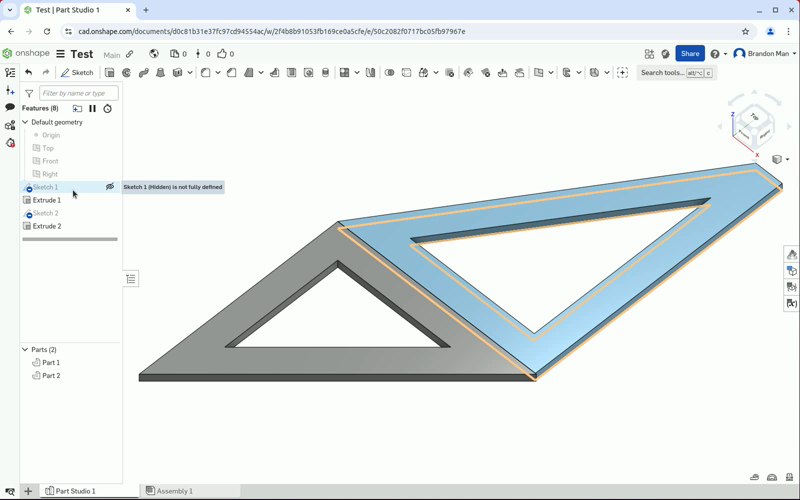
click(73, 189)